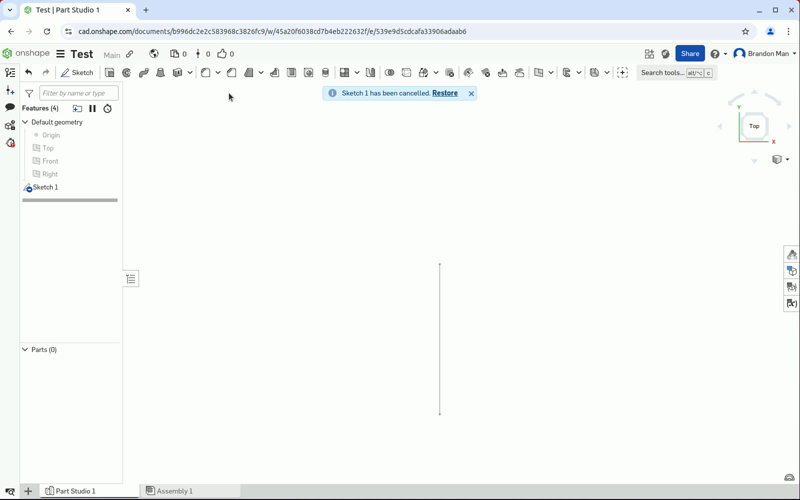
key(shift+h)
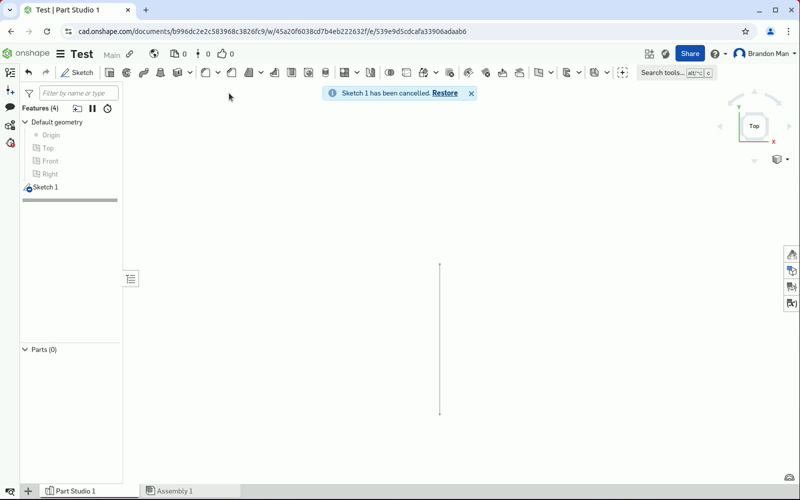
key(shift+s)
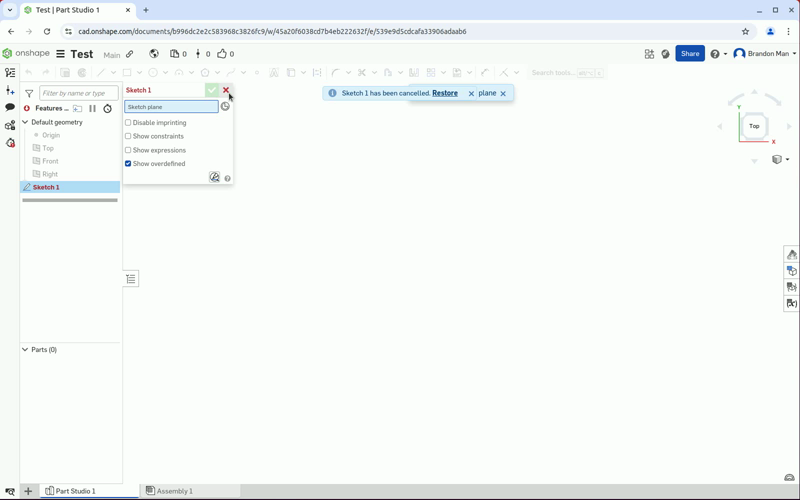
mouse_move(73, 150)
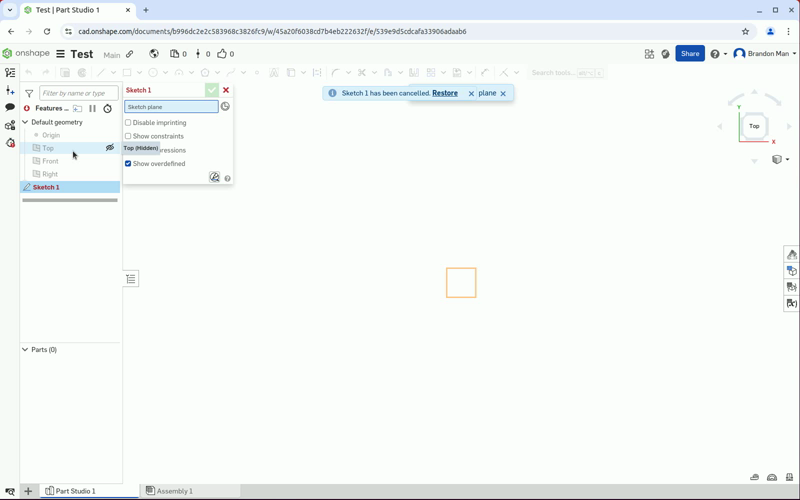
click(73, 150)
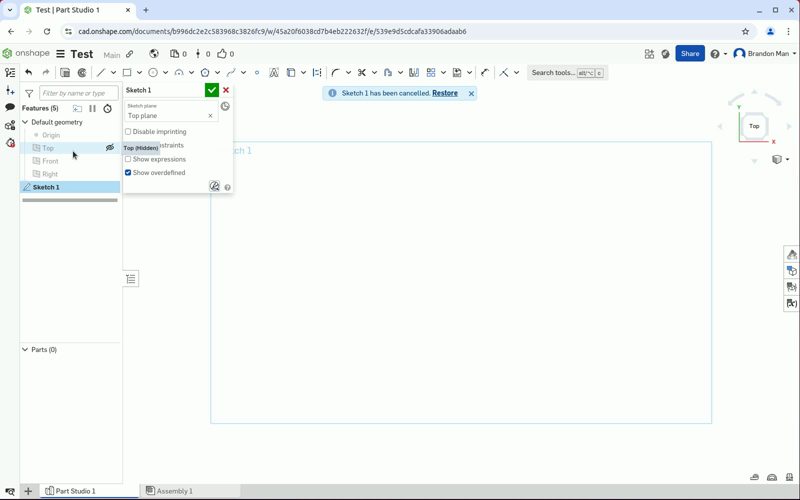
mouse_move(73, 352)
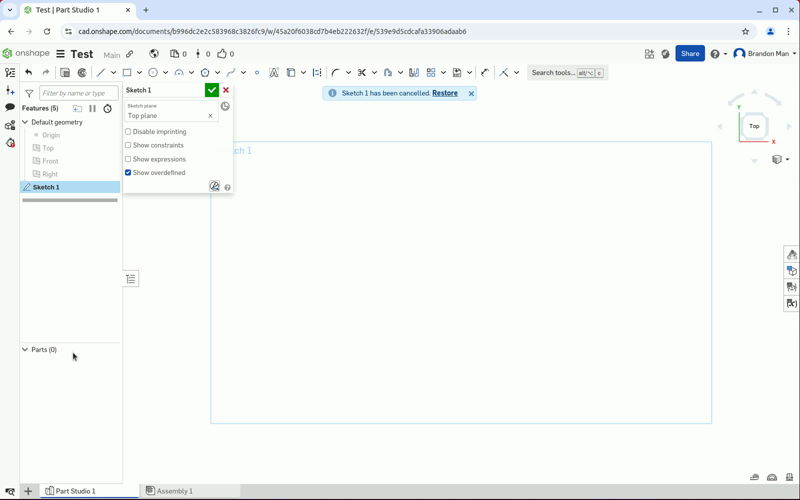
key(y)
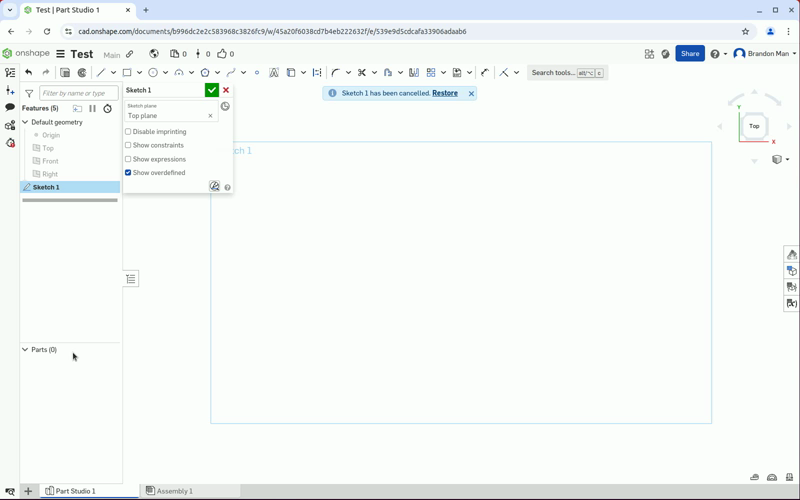
key(l)
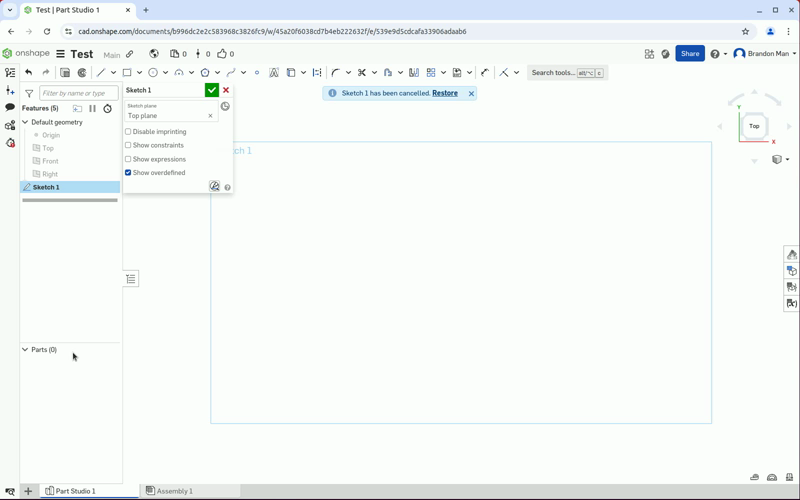
key_down(shift)
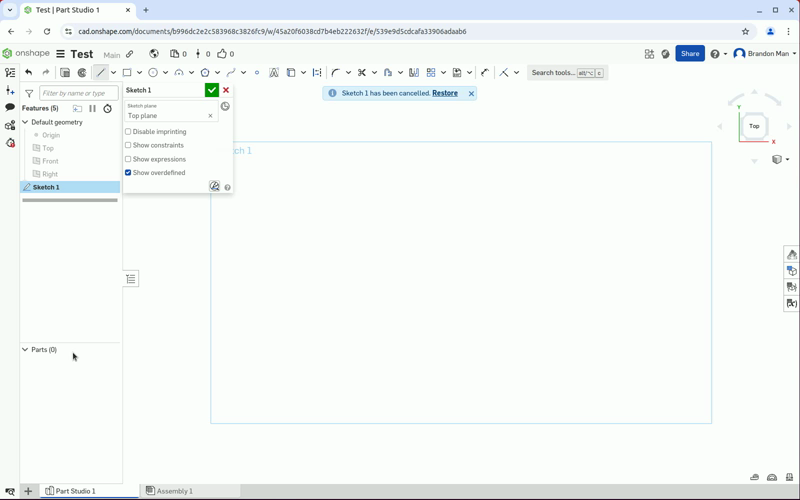
mouse_move(413, 320)
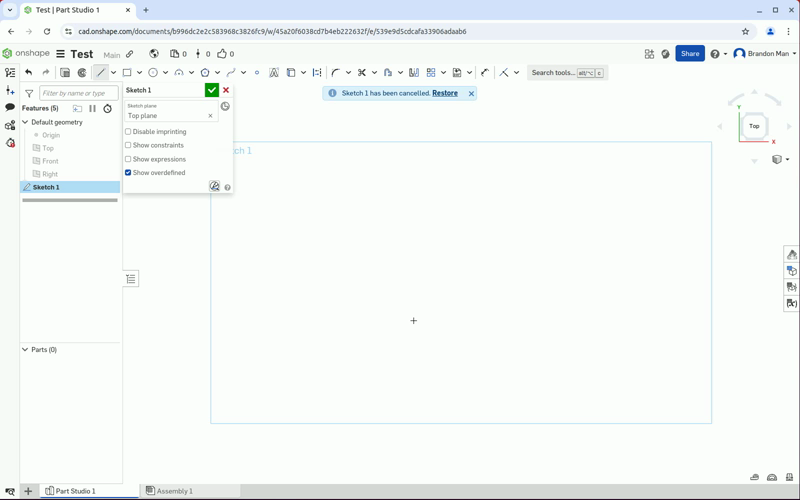
click(413, 320)
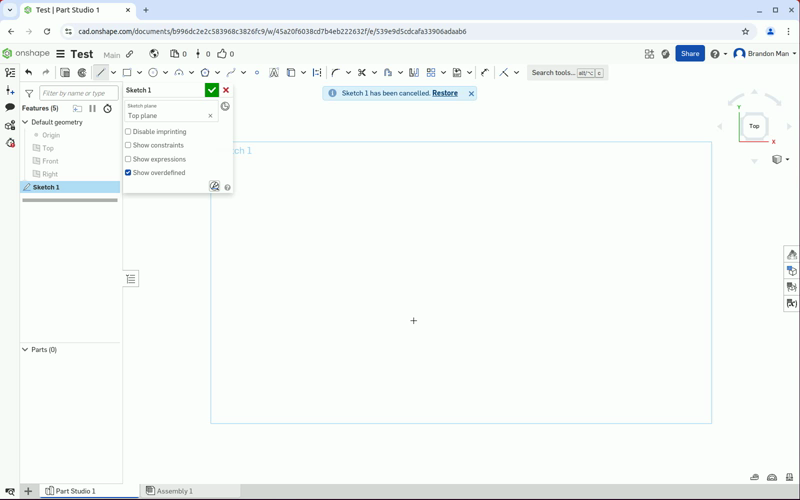
key_up(shift)
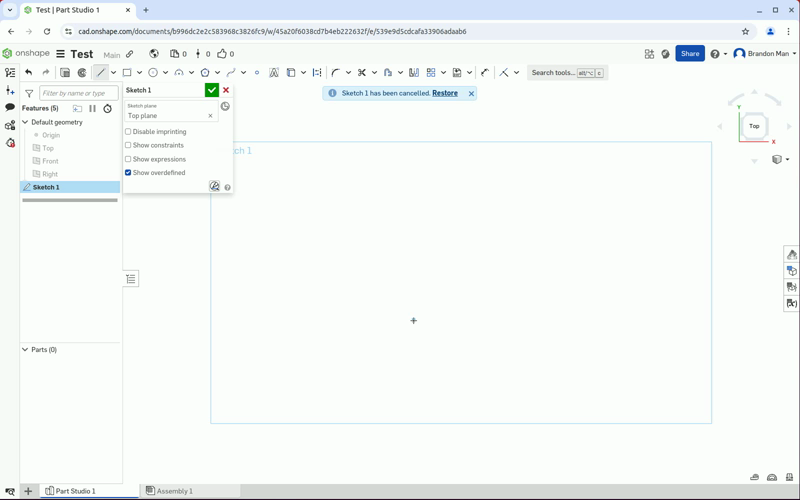
key_down(shift)
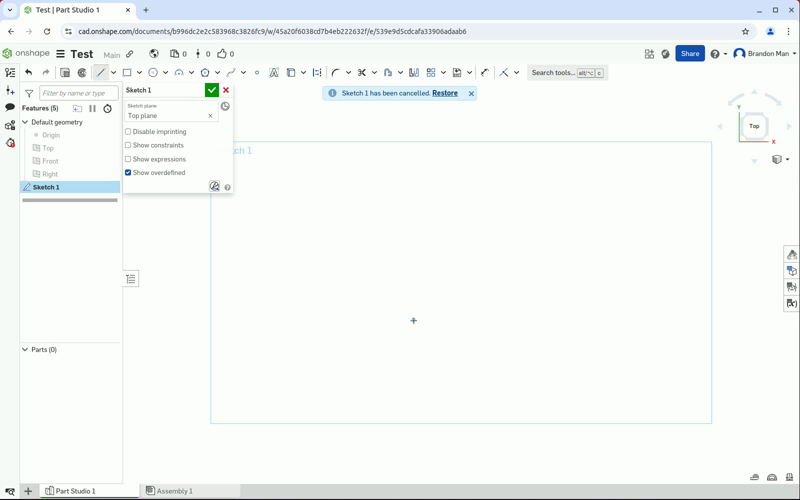
mouse_move(507, 320)
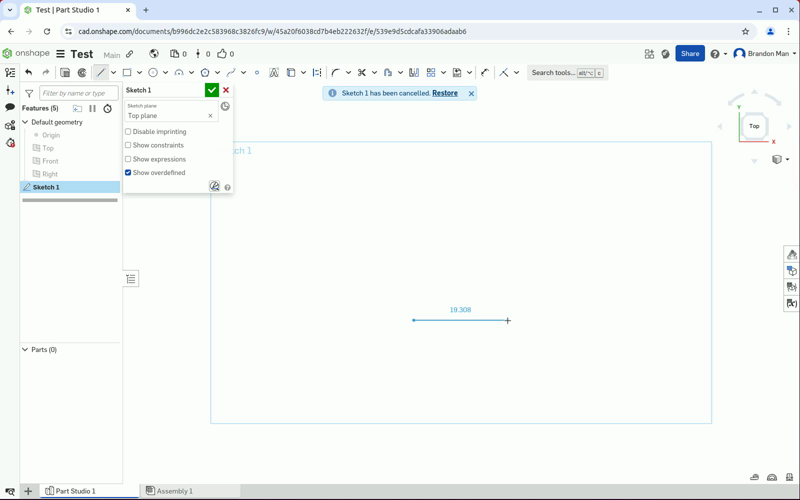
click(507, 320)
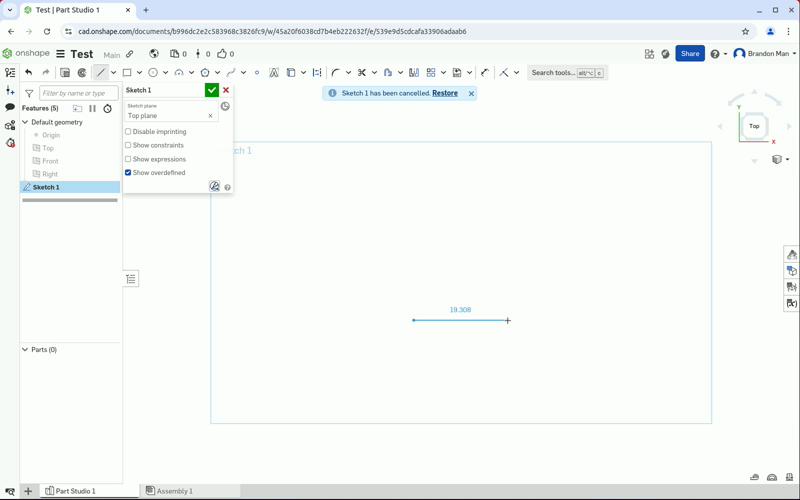
key_up(shift)
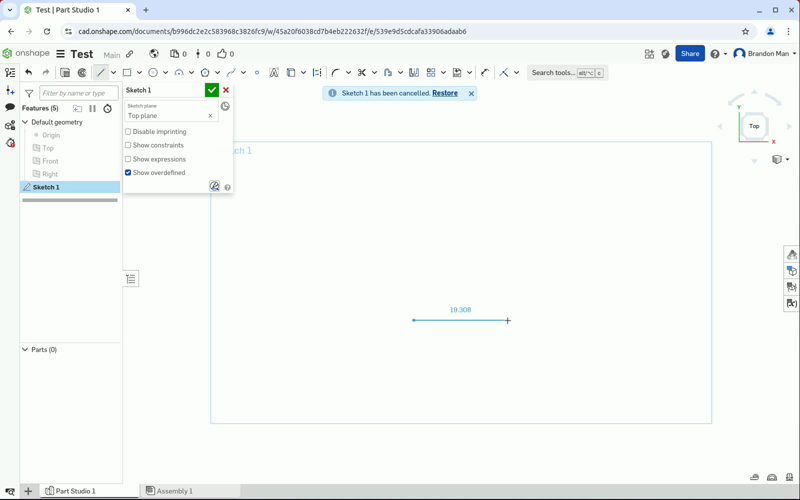
key_down(shift)
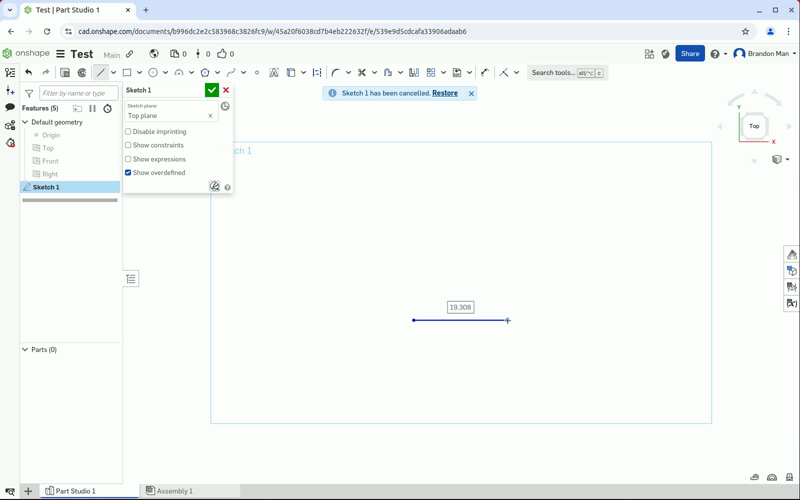
mouse_move(507, 245)
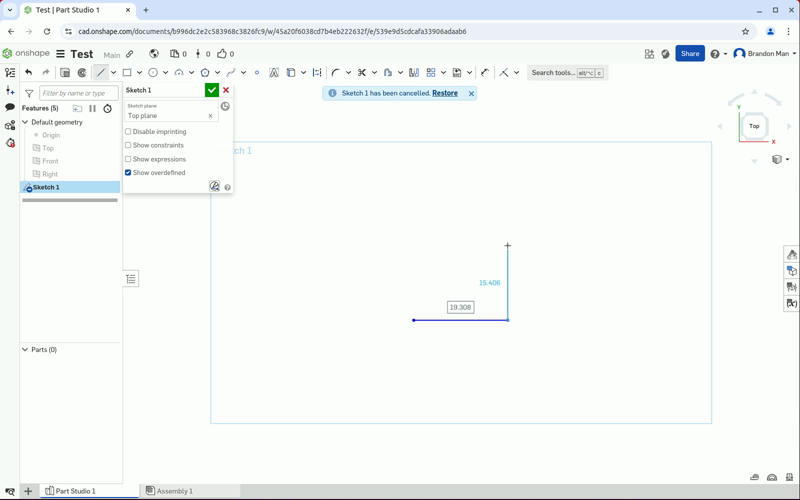
click(507, 245)
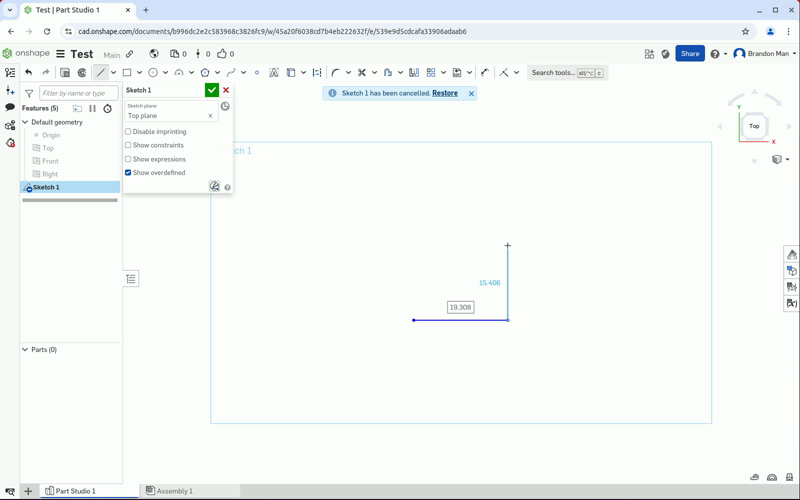
key_up(shift)
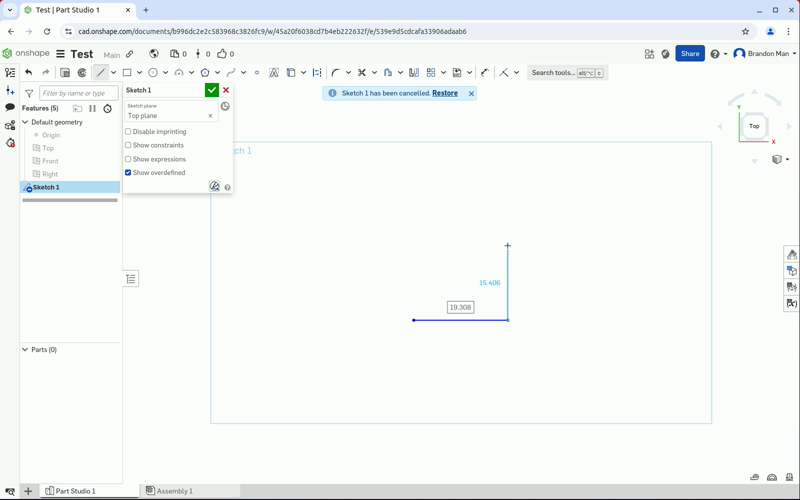
key_down(shift)
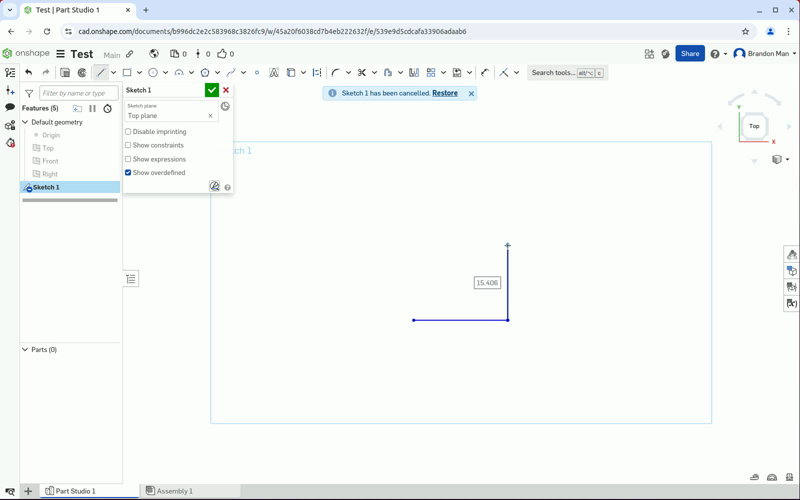
mouse_move(413, 245)
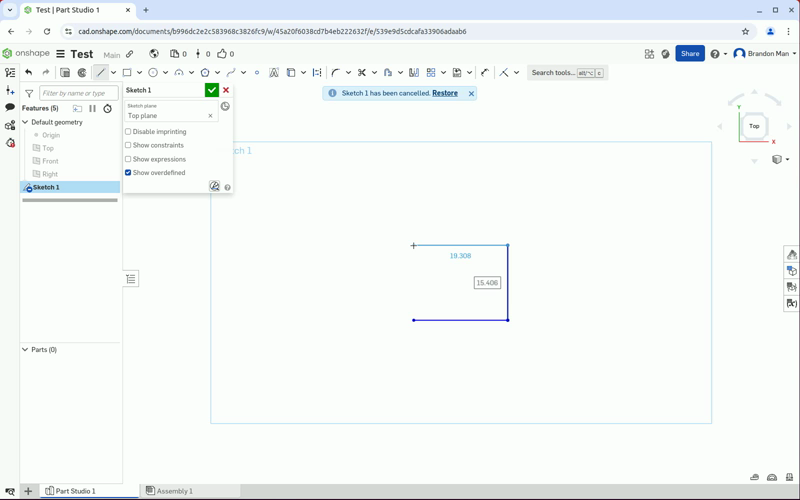
click(413, 245)
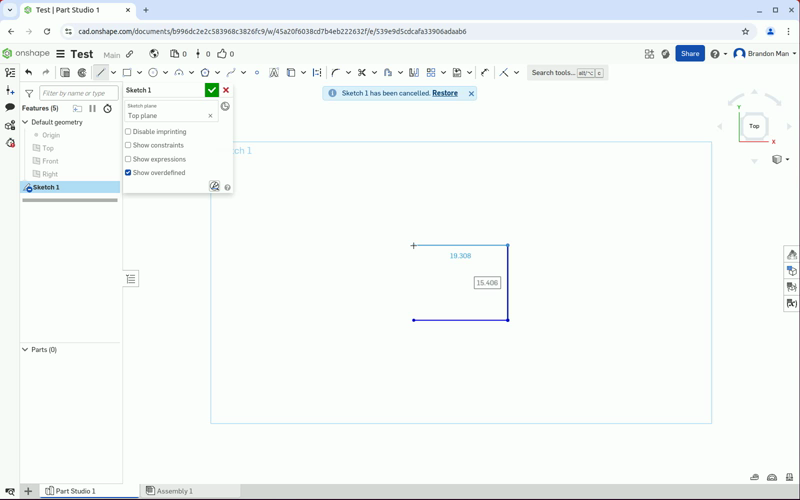
key_up(shift)
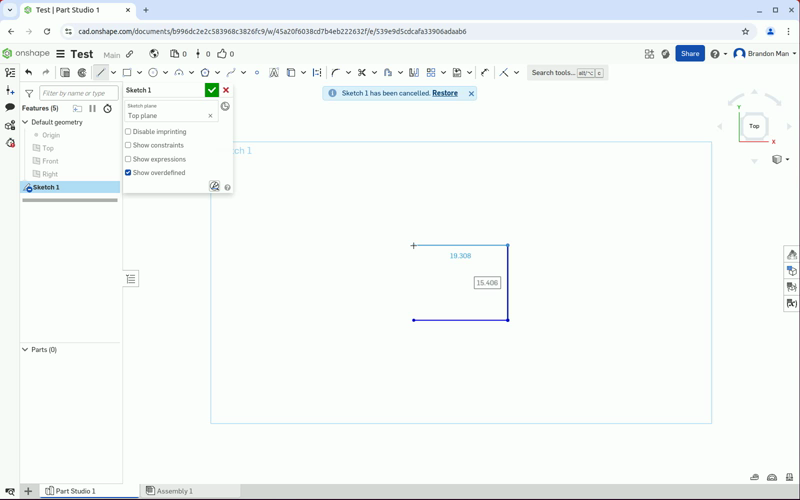
key_down(shift)
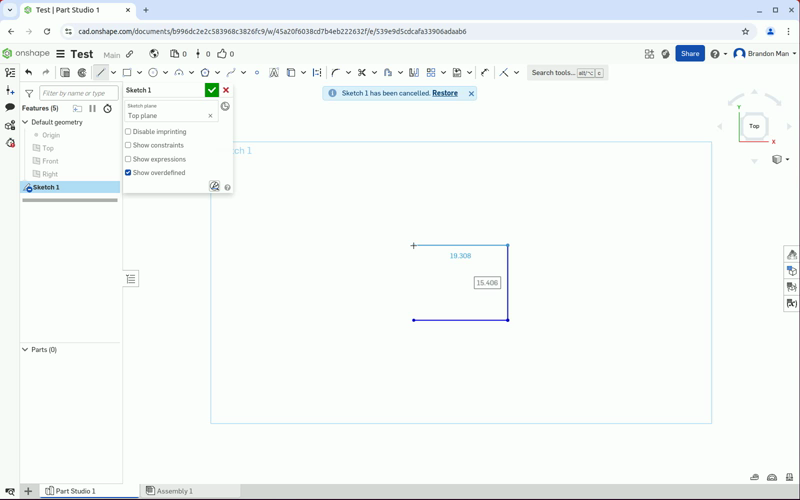
mouse_move(413, 320)
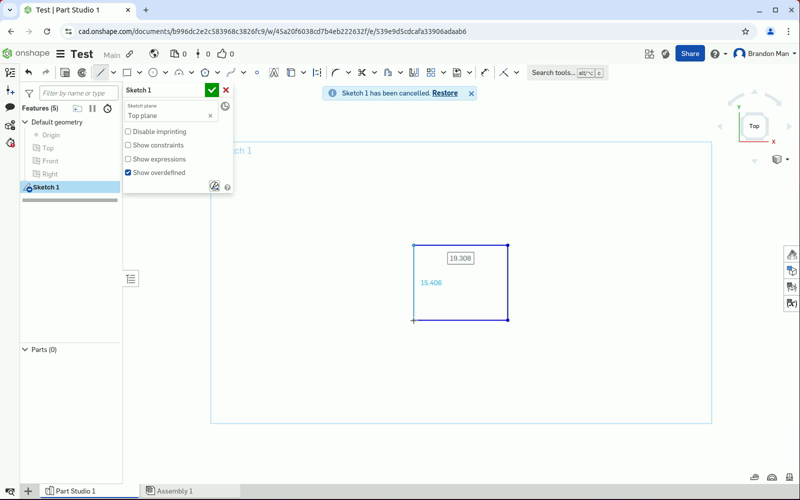
key_up(shift)
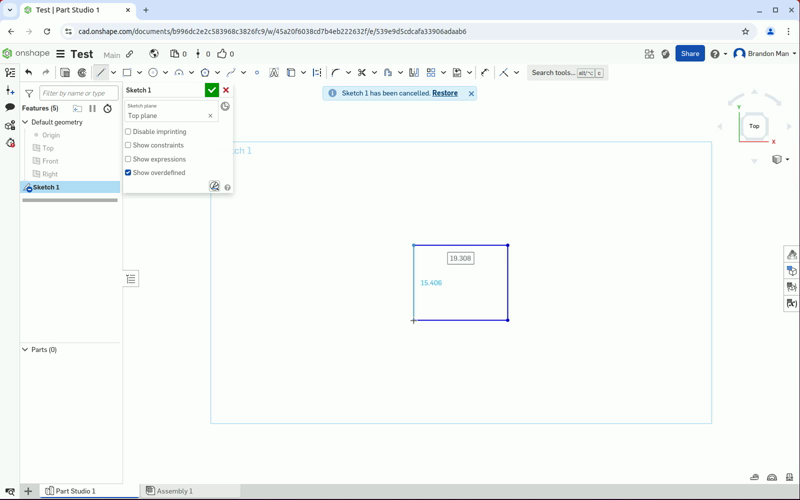
click(413, 320)
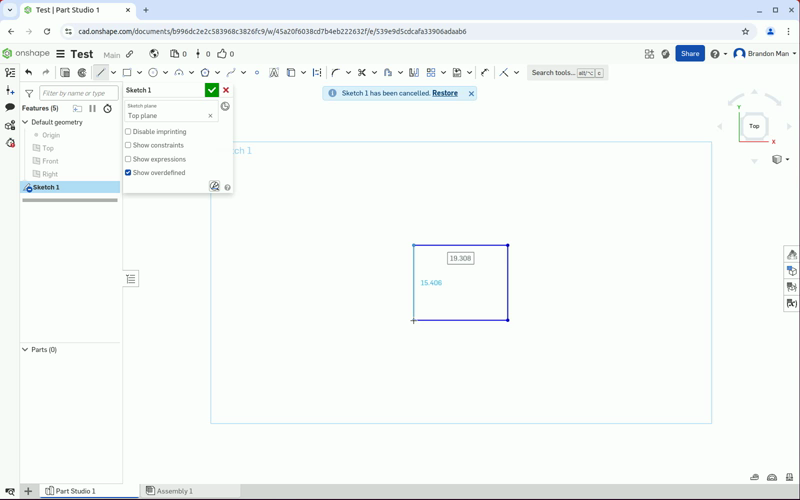
key(esc)
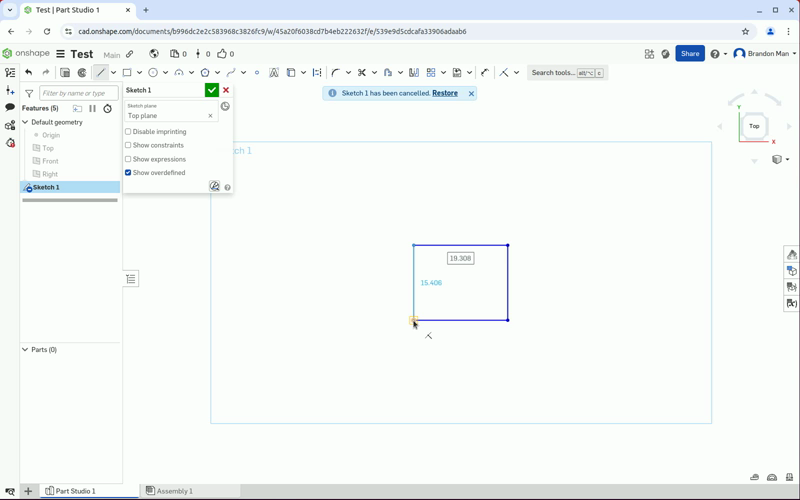
mouse_move(422, 275)
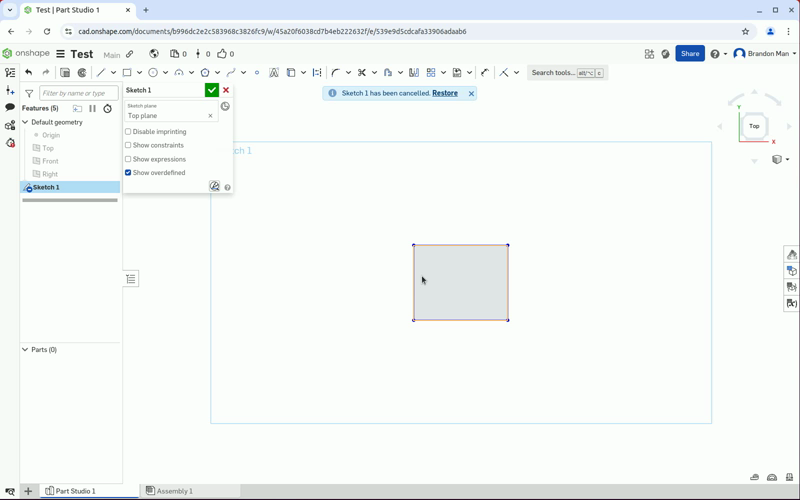
click(422, 275)
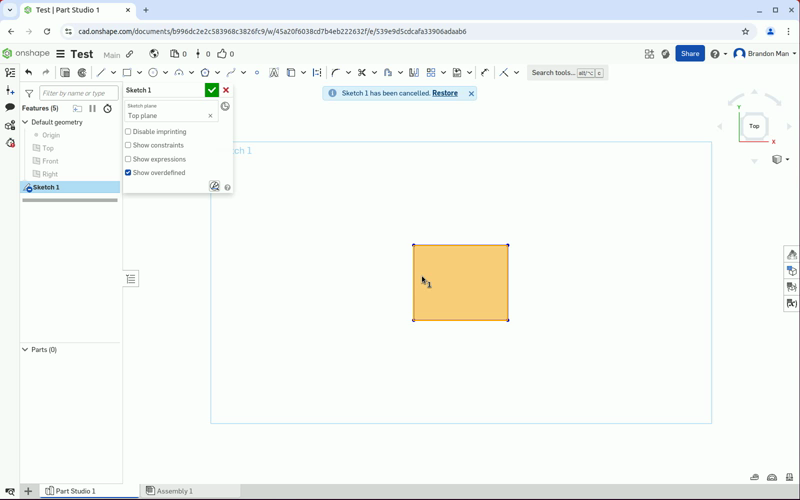
mouse_move(73, 352)
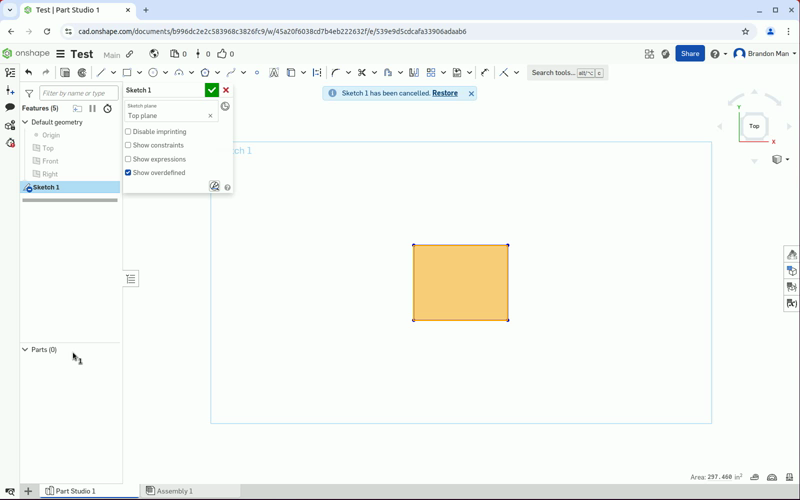
key(shift+y)
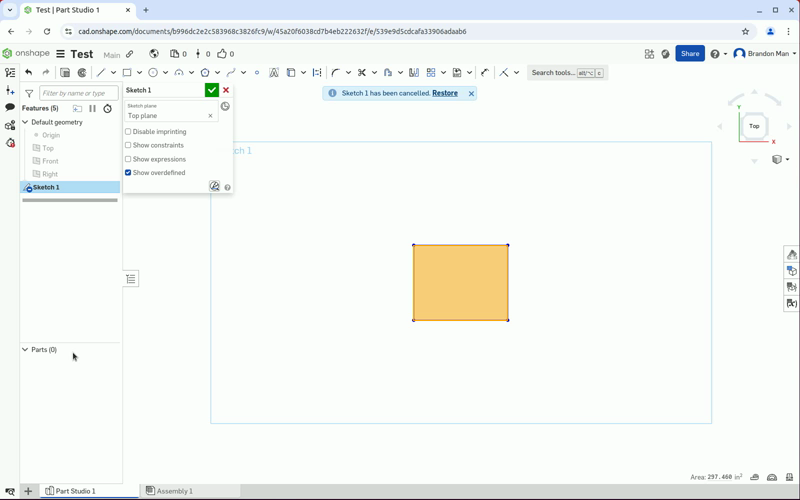
key(shift+e)
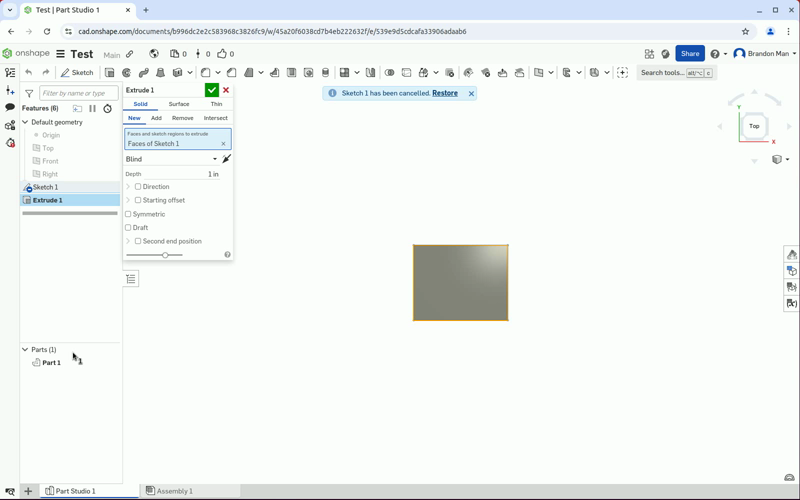
mouse_move(143, 106)
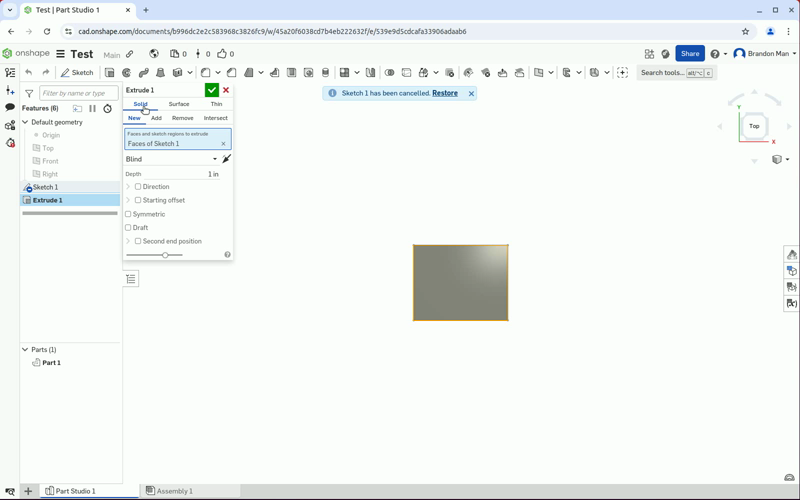
click(143, 106)
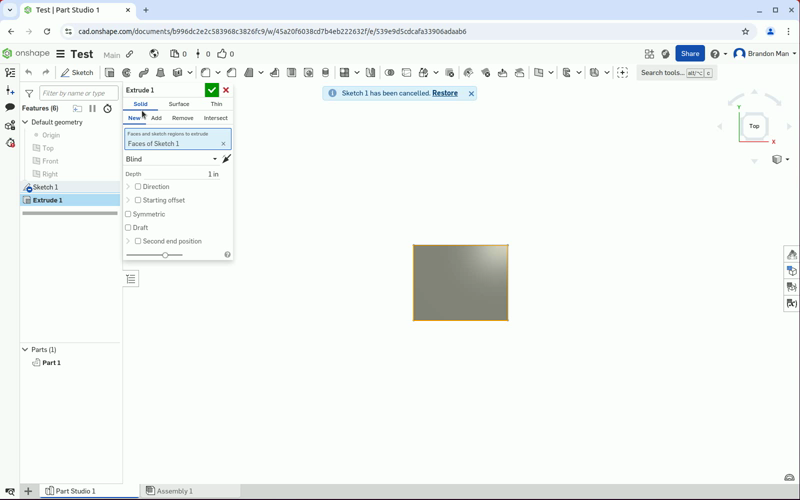
mouse_move(137, 120)
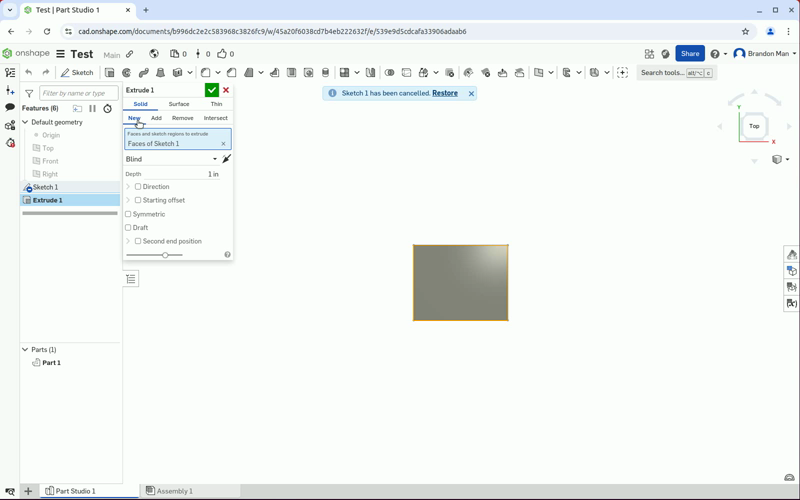
click(137, 120)
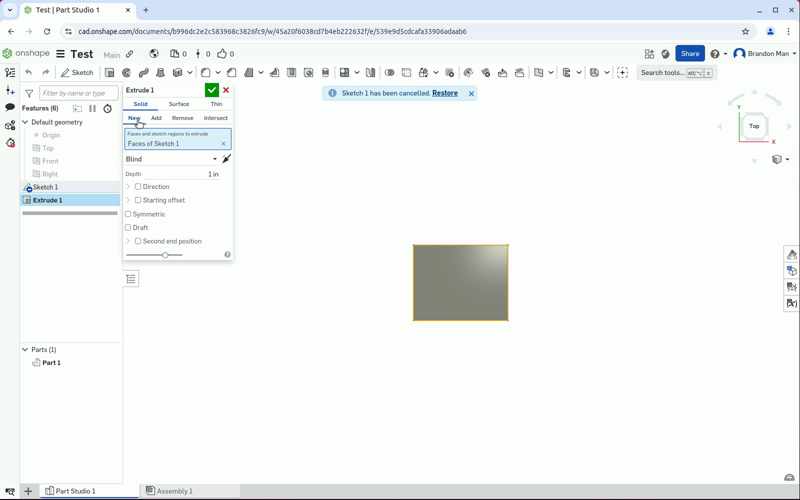
key(tab, 4)
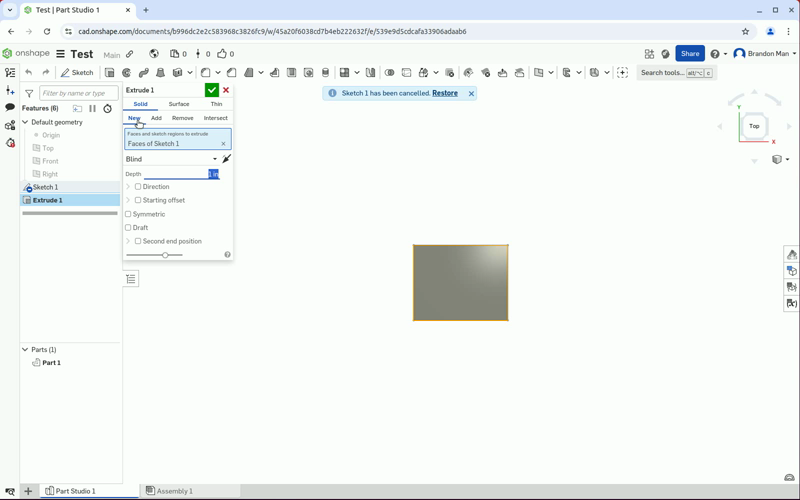
text(1.926)
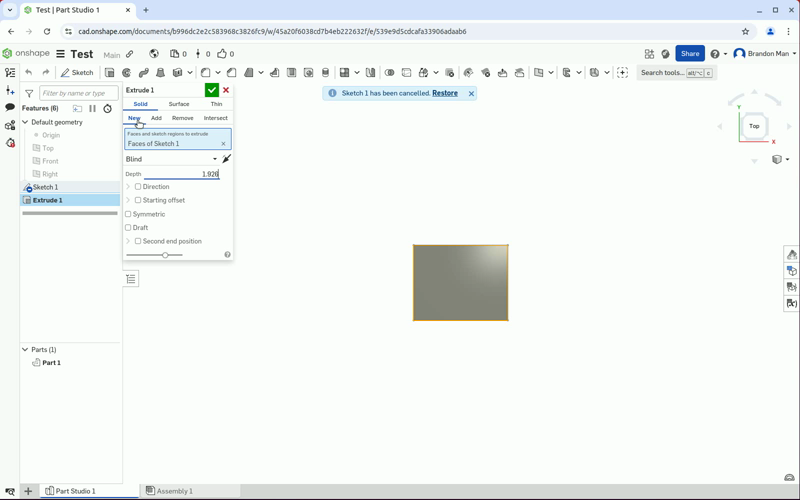
key(enter)
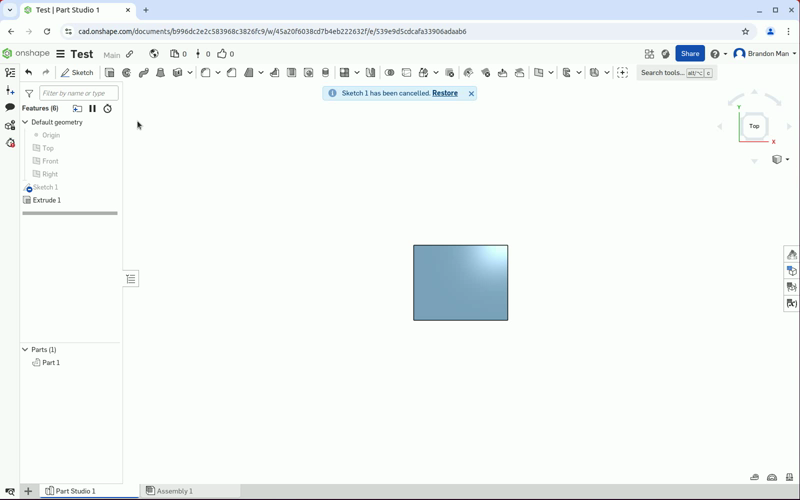
key(shift+h)
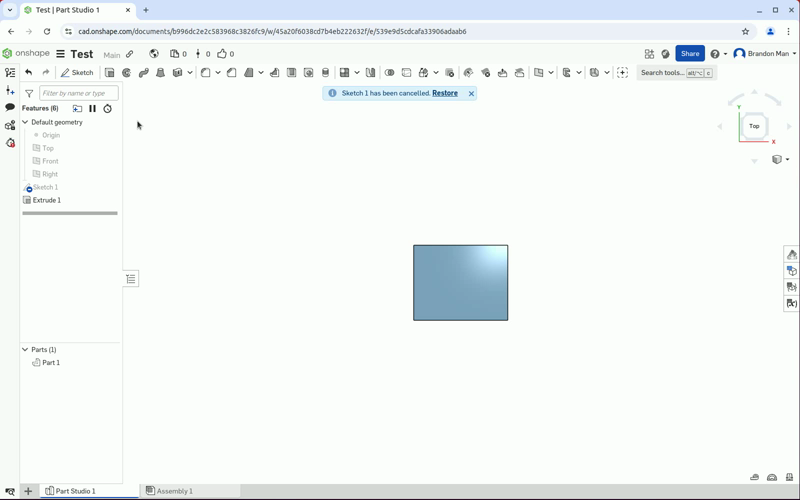
key(shift+h)
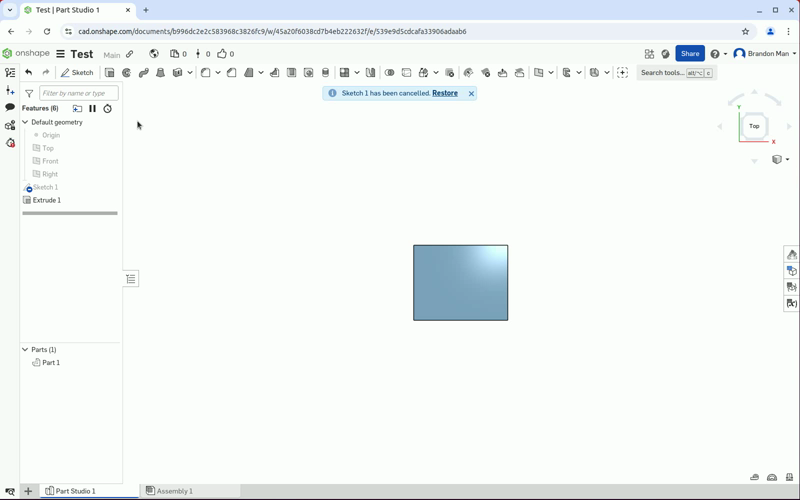
mouse_move(73, 189)
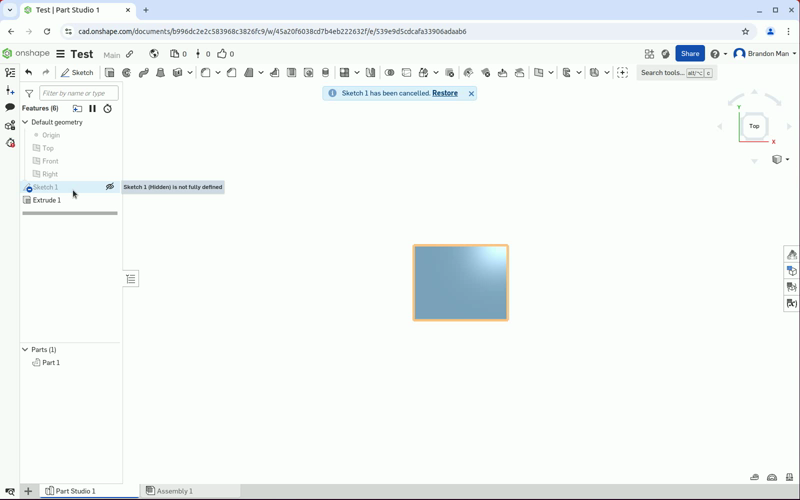
click(73, 189)
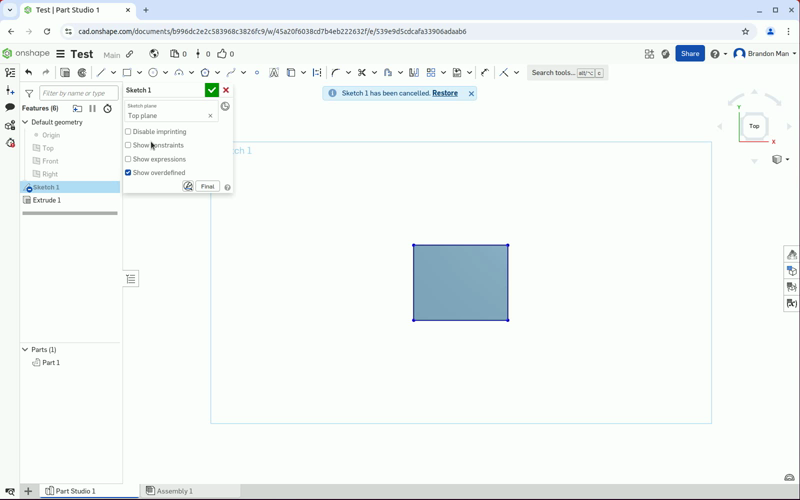
mouse_move(229, 92)
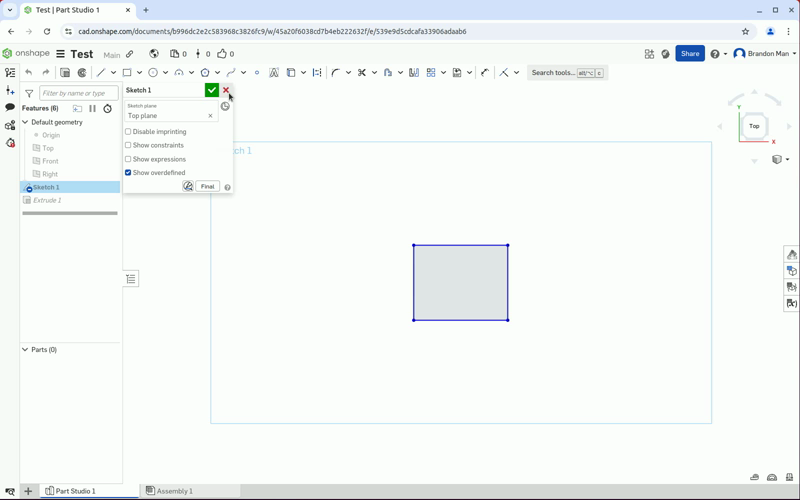
click(229, 92)
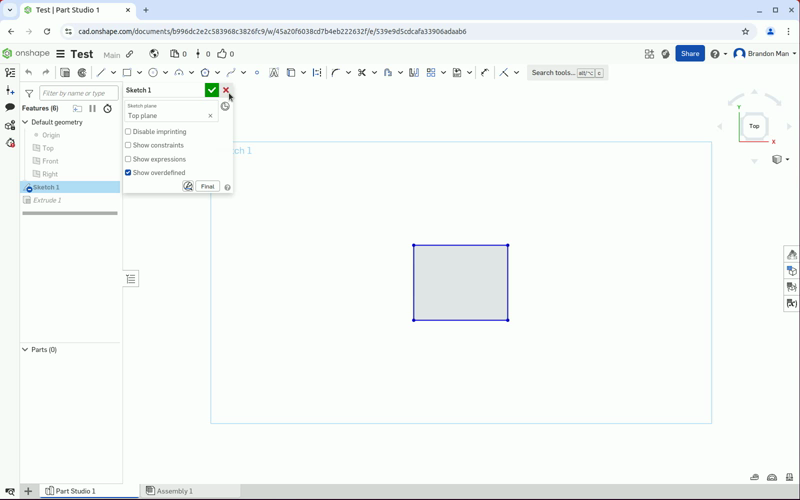
key(shift+s)
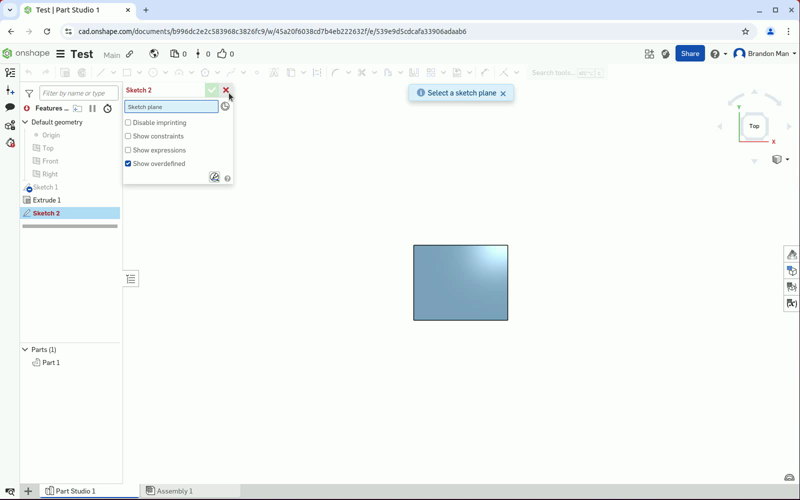
mouse_move(73, 150)
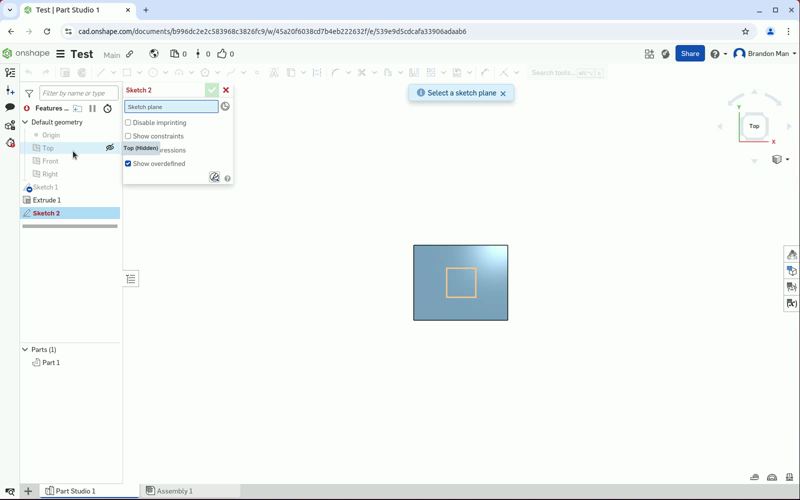
click(73, 150)
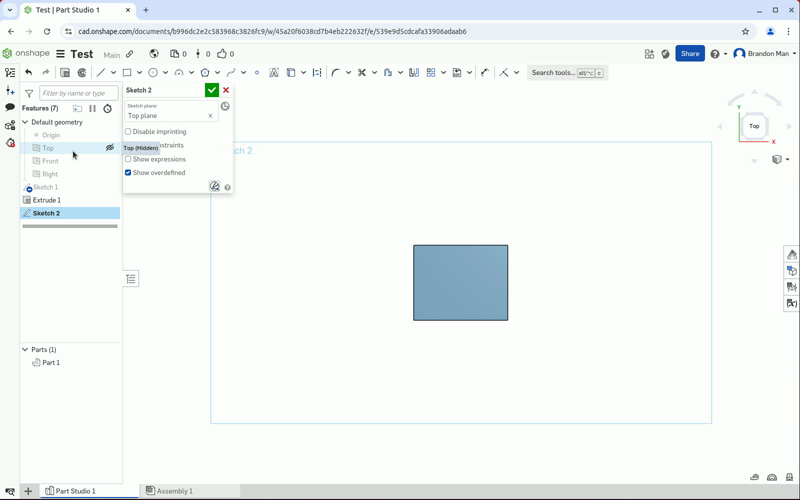
mouse_move(73, 352)
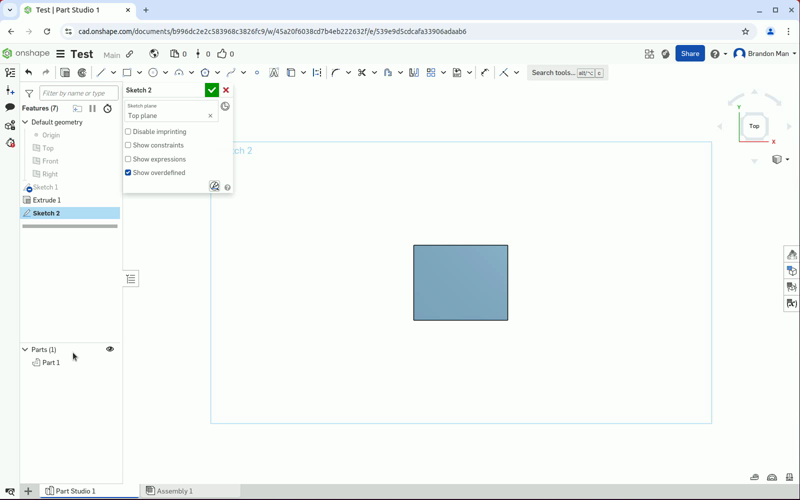
key(y)
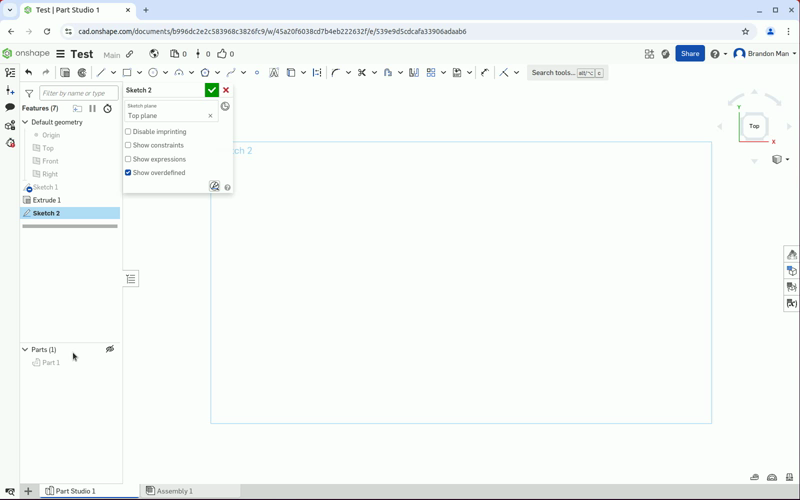
key(c)
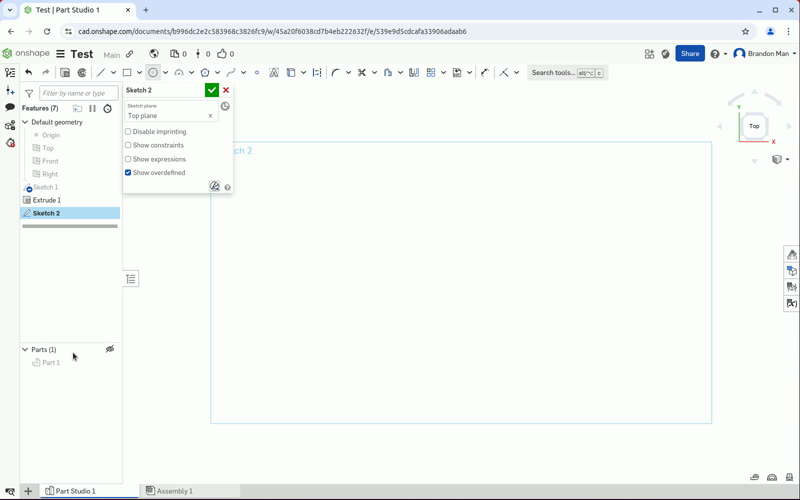
key_down(shift)
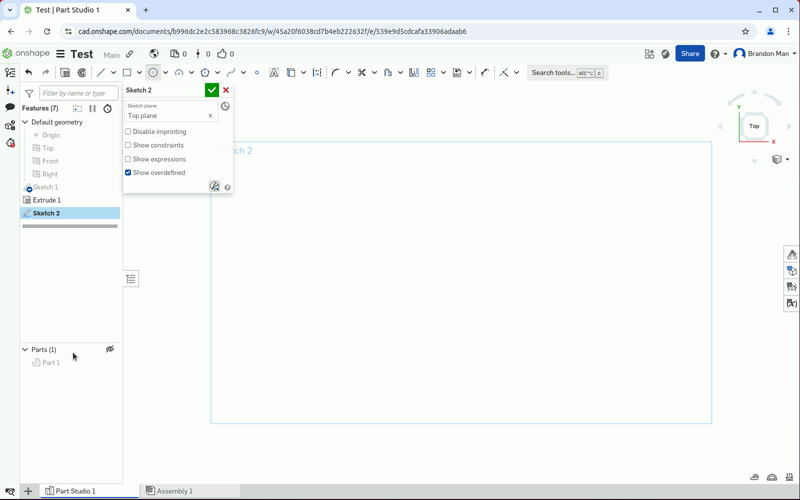
mouse_move(461, 282)
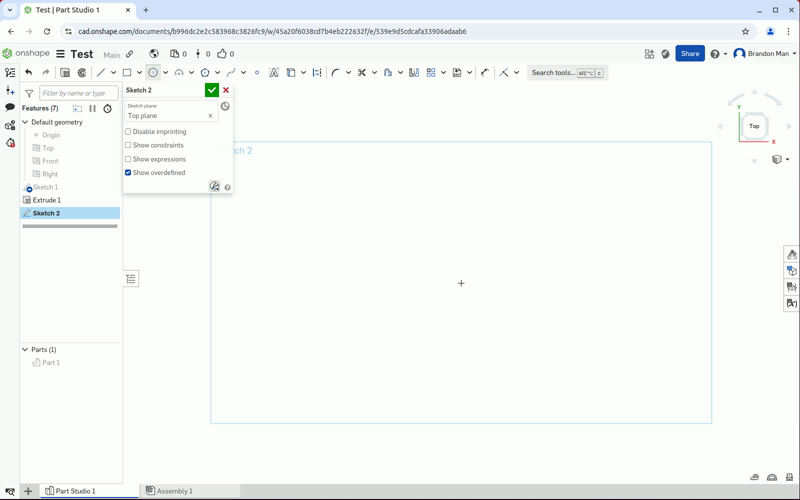
click(461, 282)
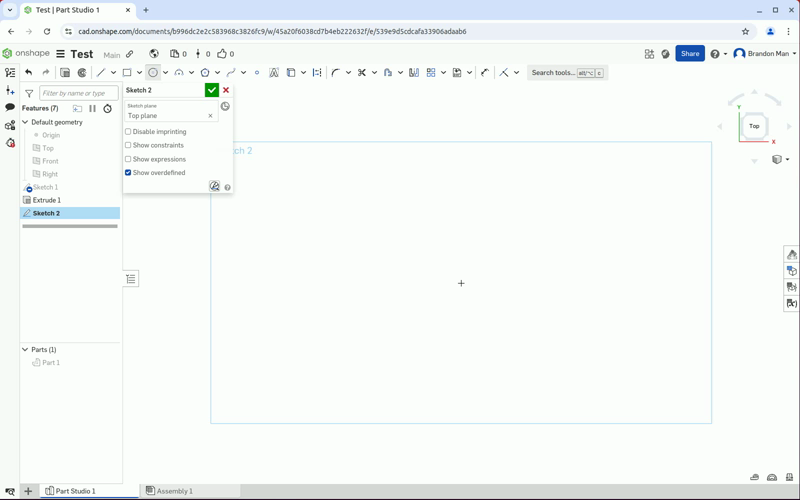
key_up(shift)
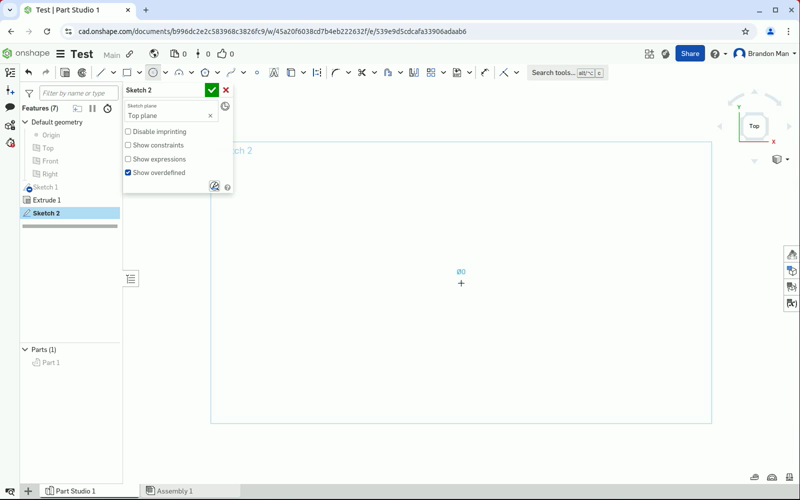
mouse_move(473, 282)
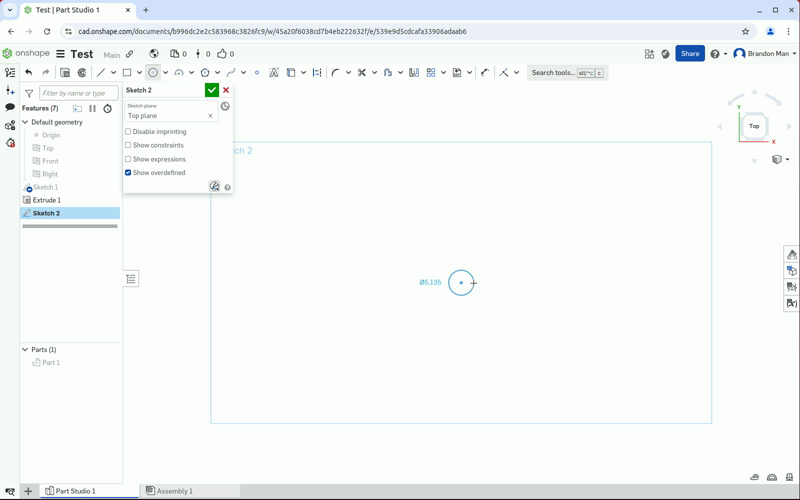
click(473, 282)
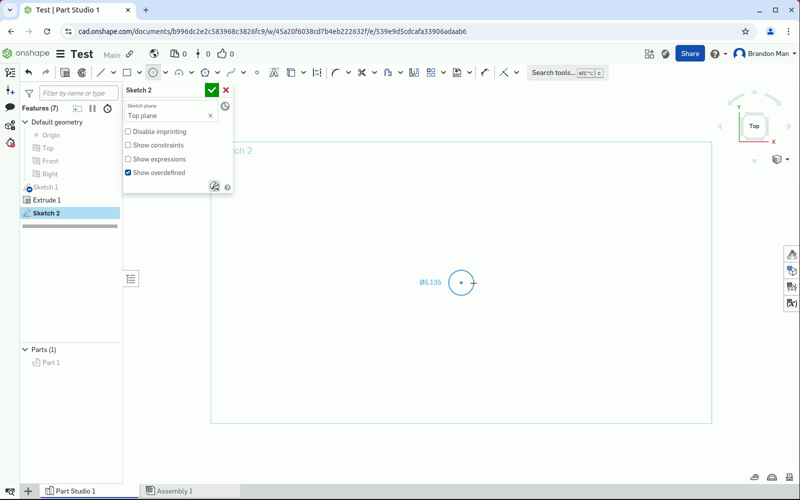
key(esc)
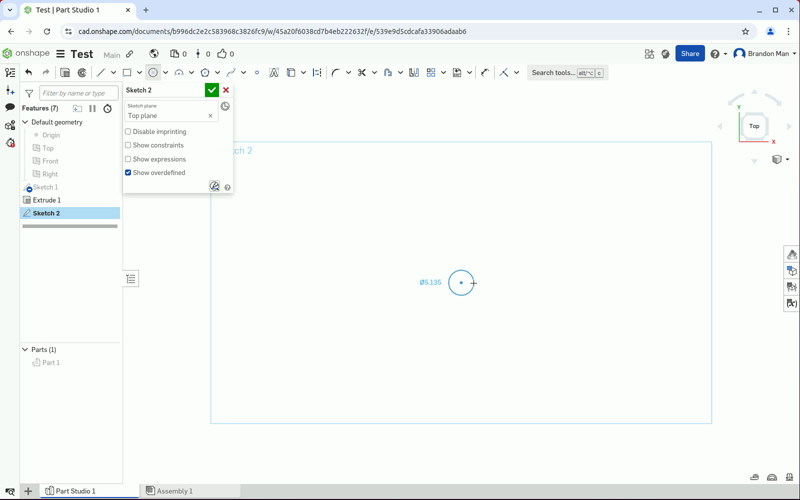
mouse_move(449, 283)
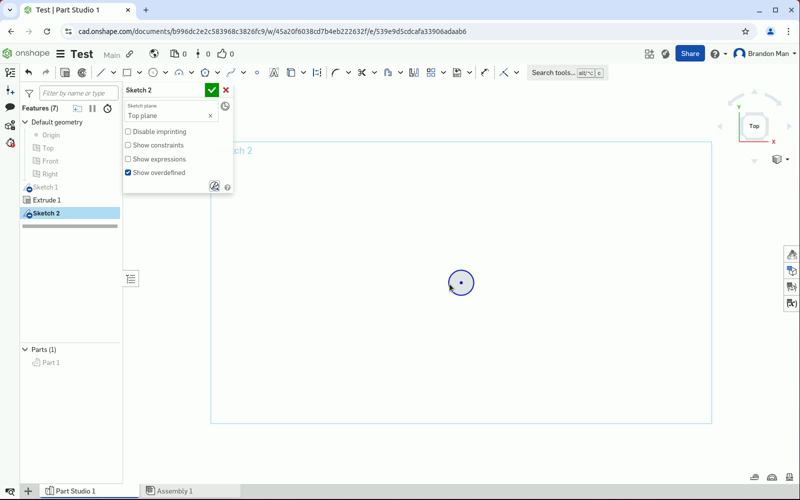
scroll(6)
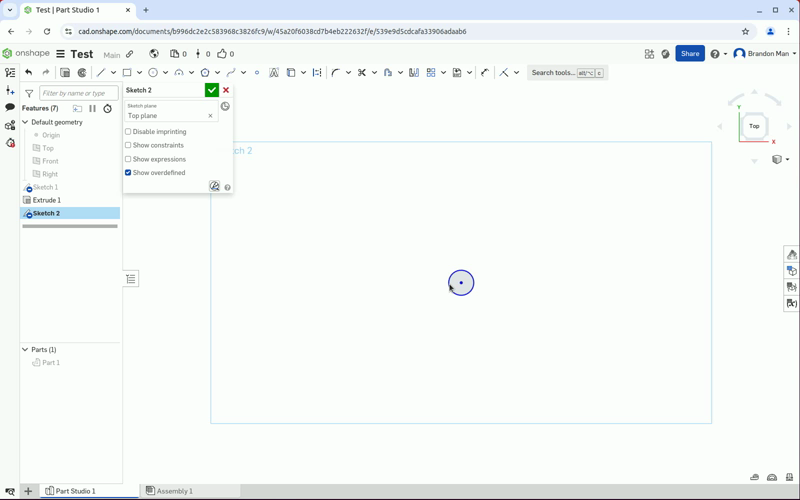
scroll(6)
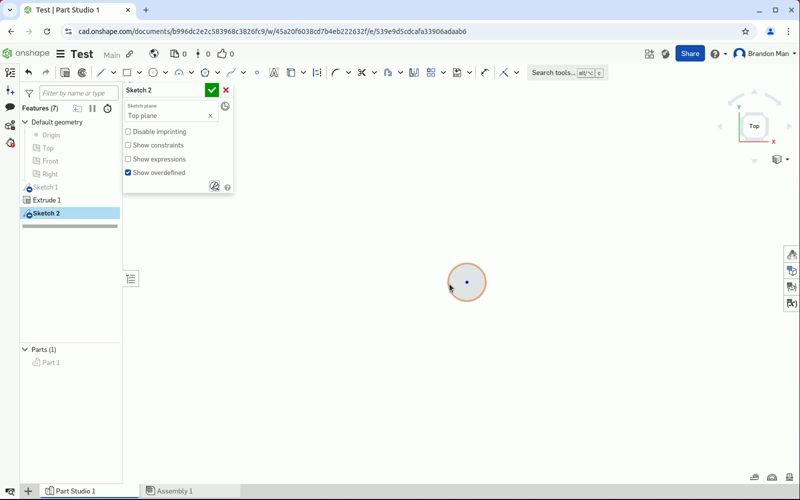
scroll(6)
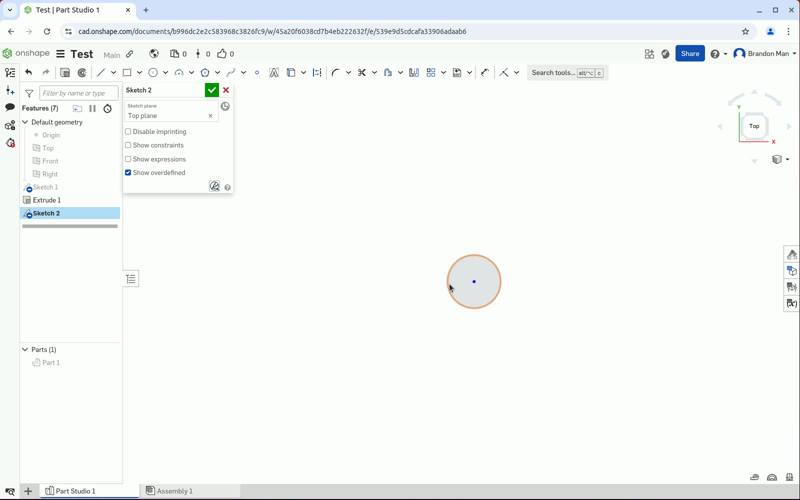
scroll(6)
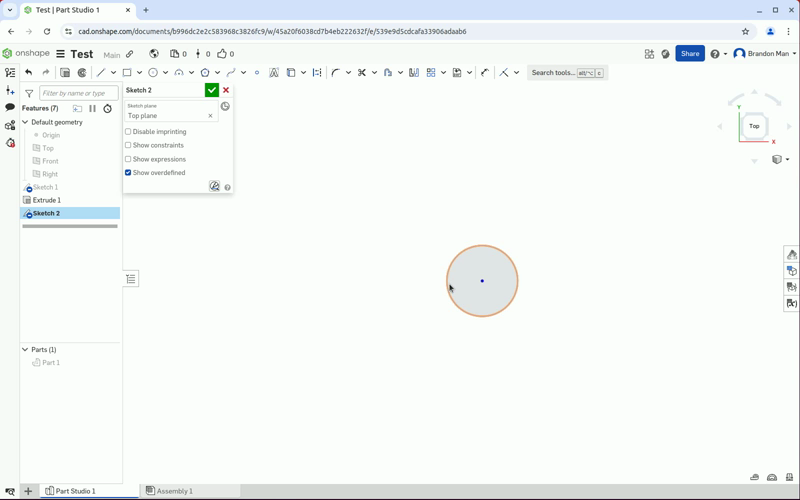
scroll(6)
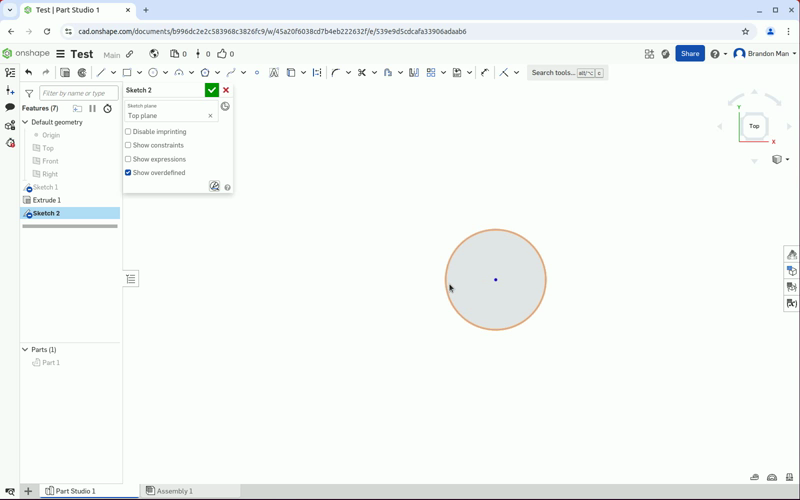
scroll(6)
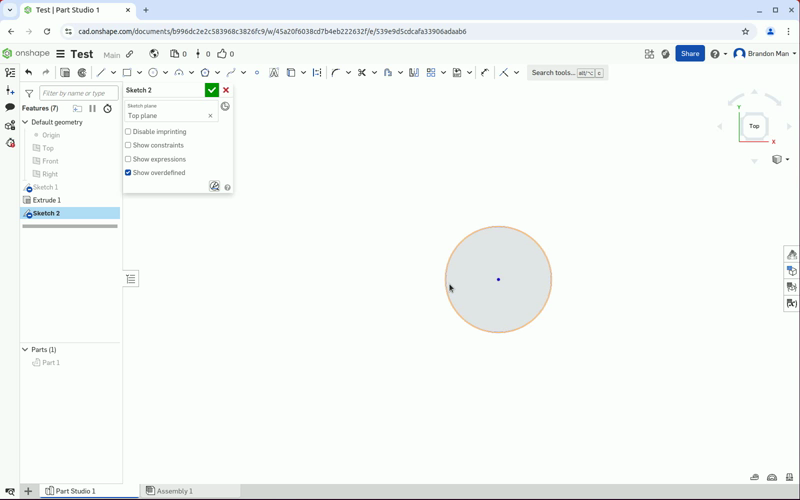
scroll(6)
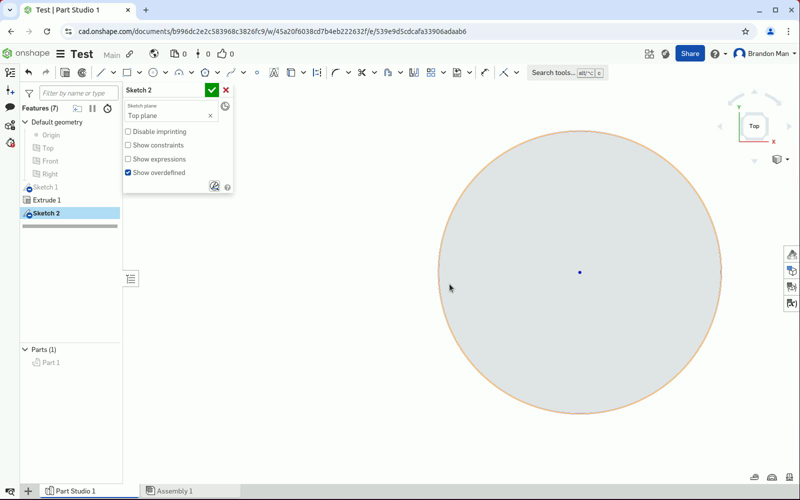
click(449, 283)
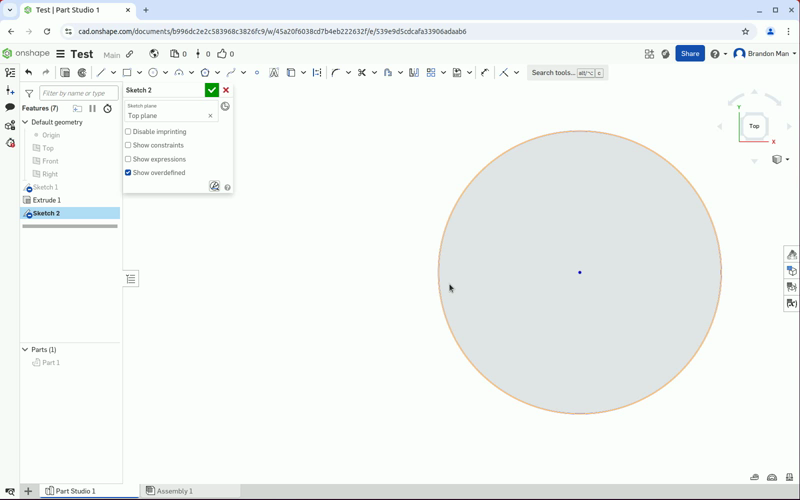
scroll(-6)
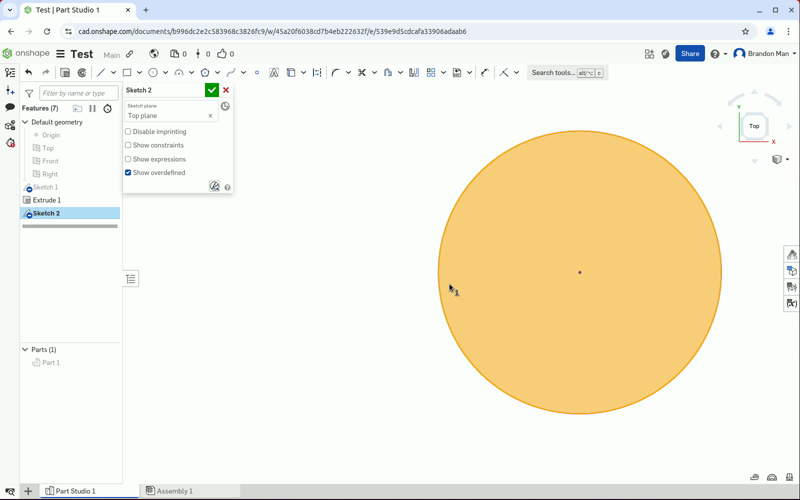
scroll(-6)
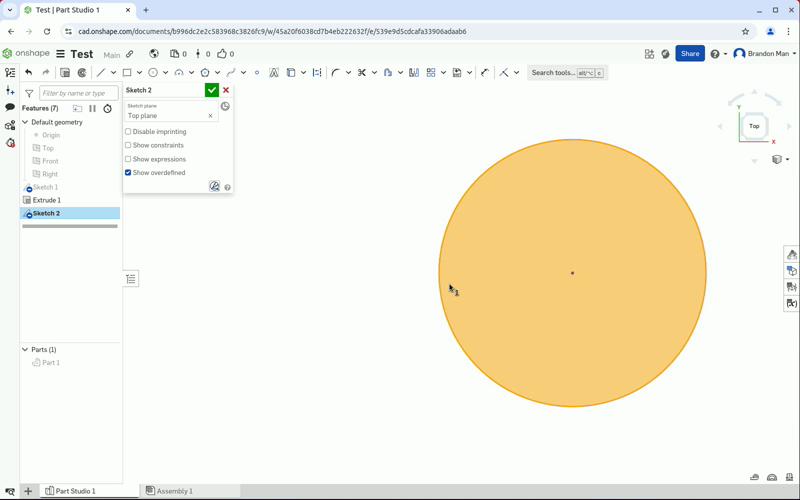
scroll(-6)
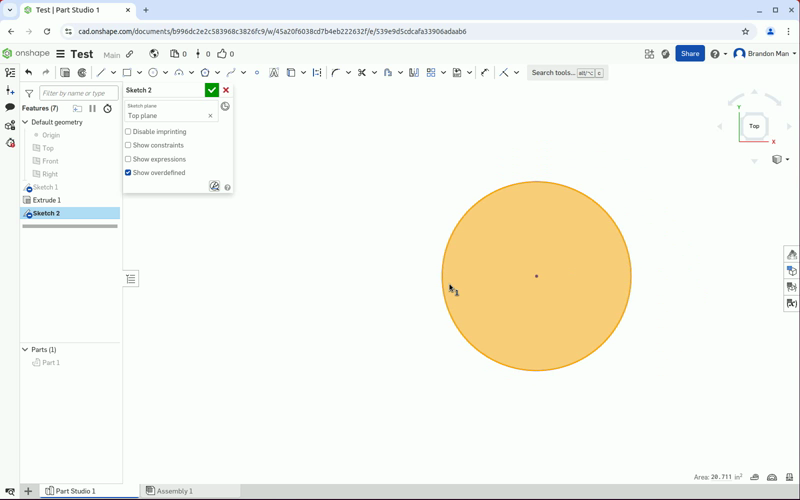
scroll(-6)
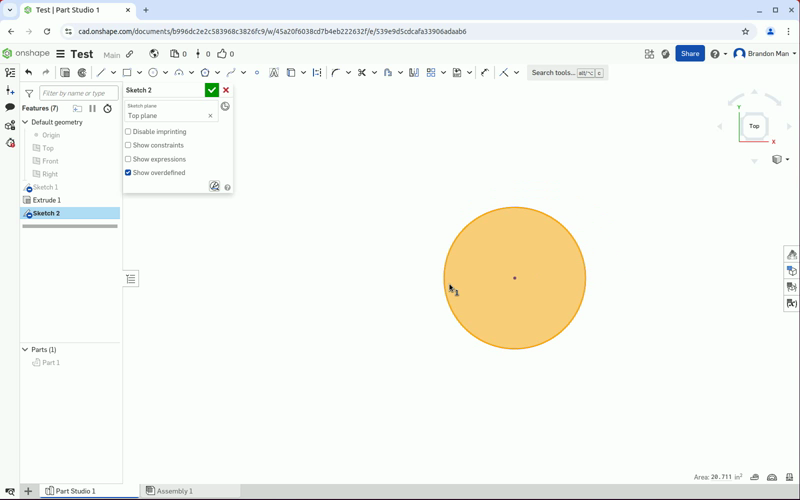
scroll(-6)
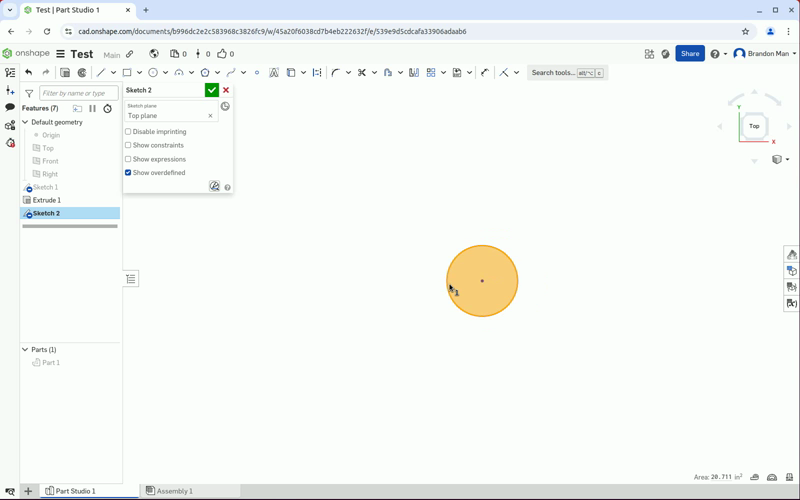
scroll(-6)
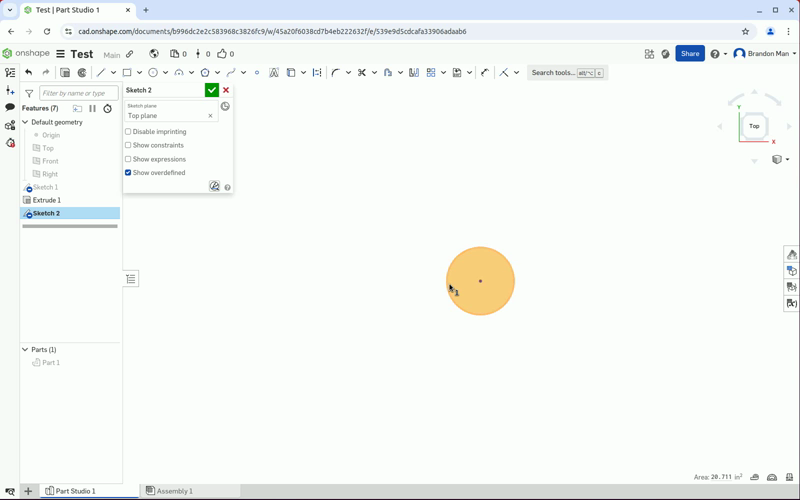
scroll(-6)
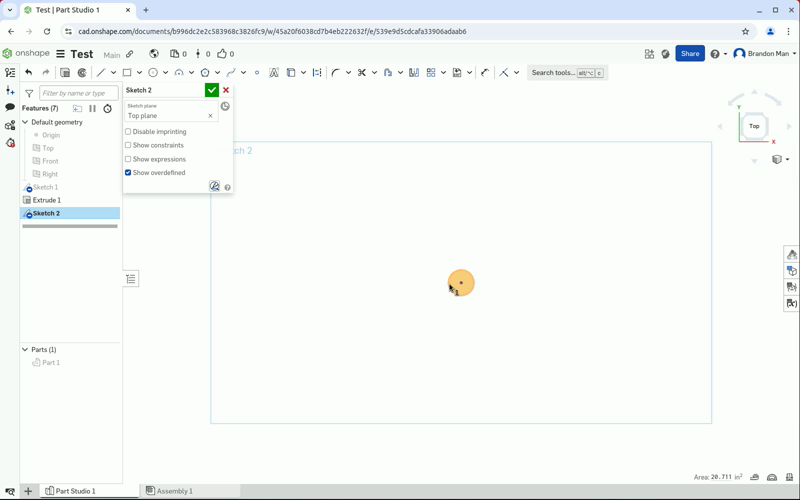
mouse_move(73, 352)
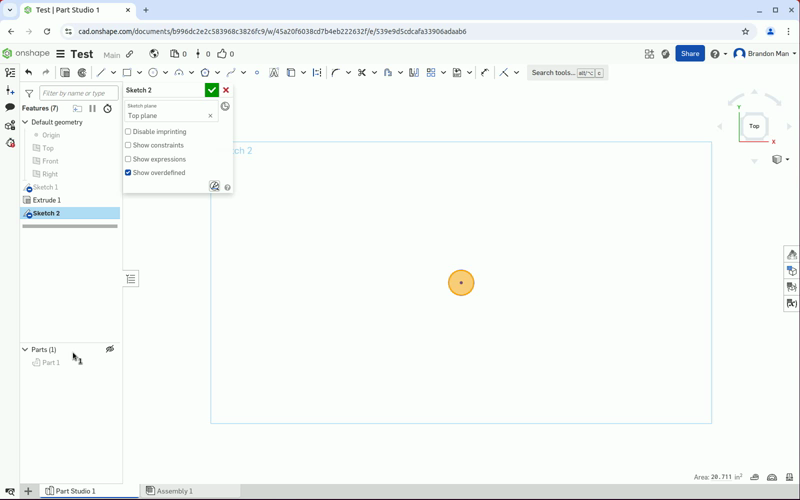
key(shift+y)
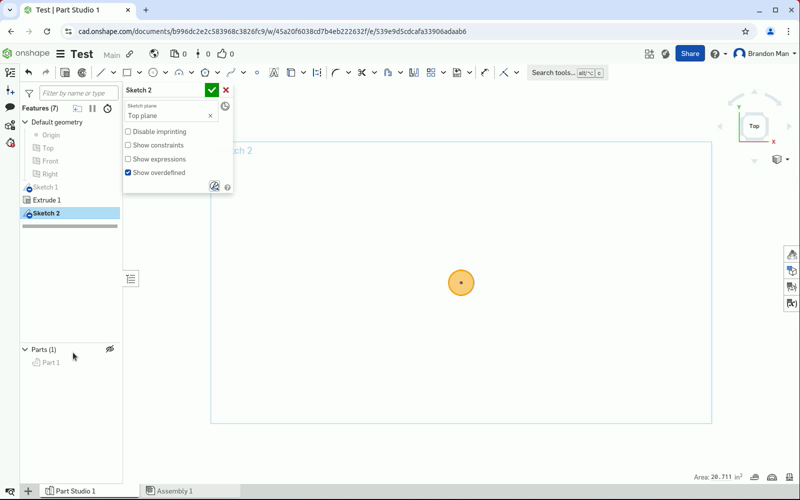
key(shift+e)
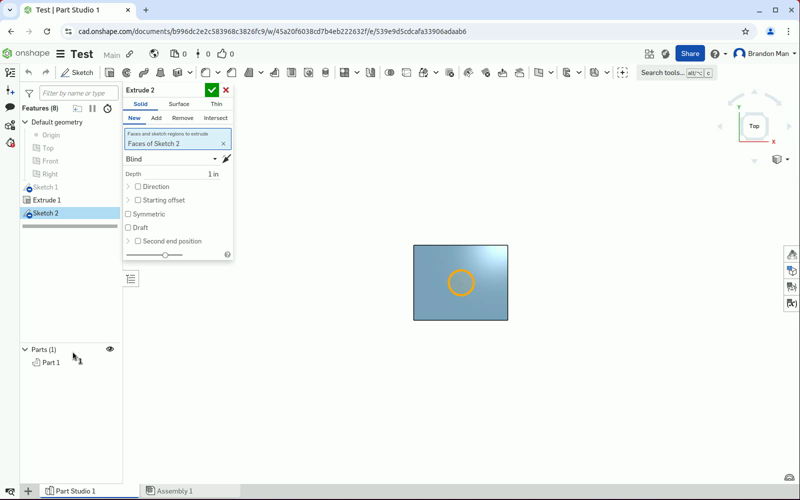
mouse_move(143, 106)
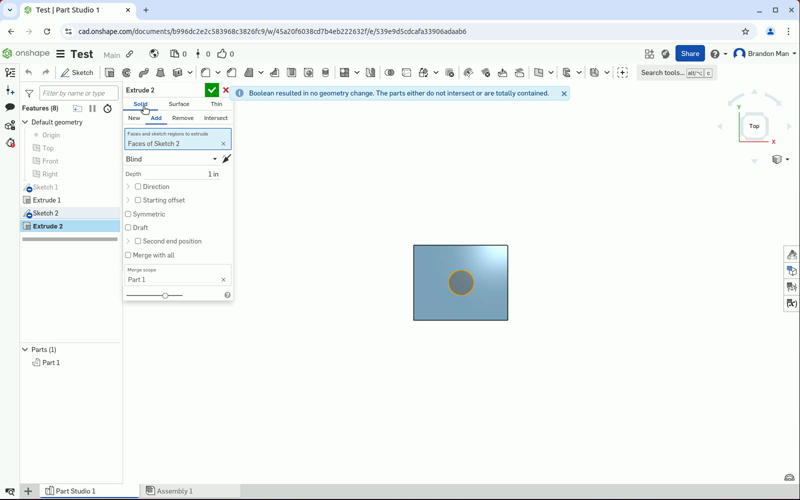
click(143, 106)
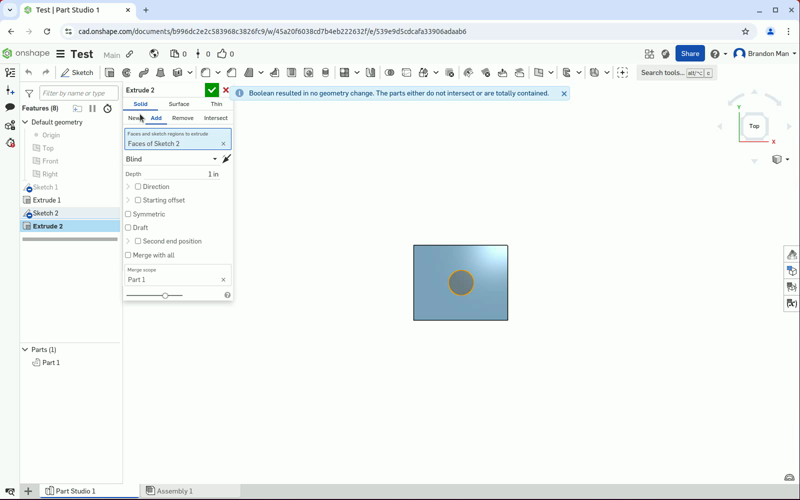
mouse_move(137, 120)
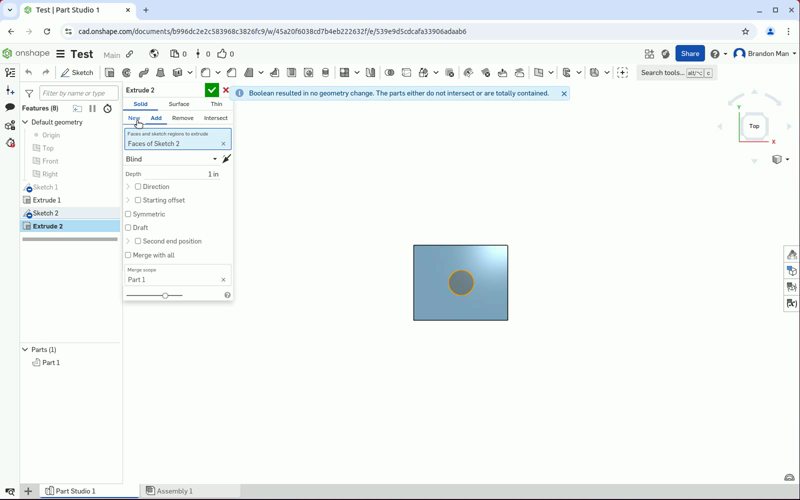
click(137, 120)
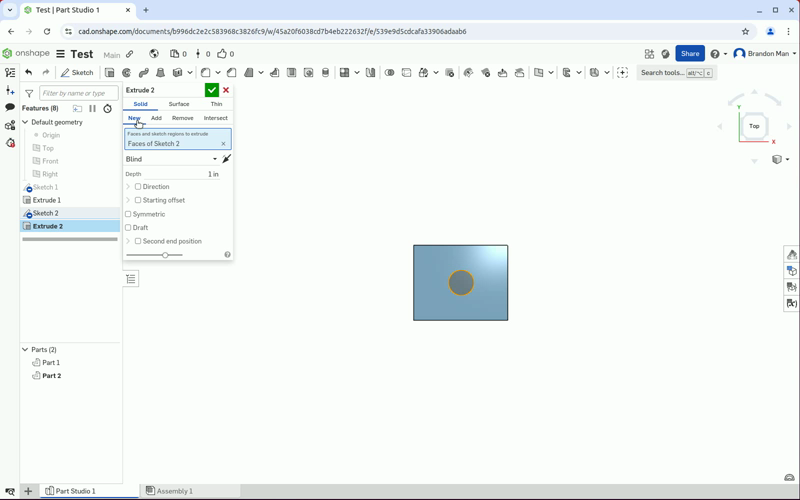
key(tab, 4)
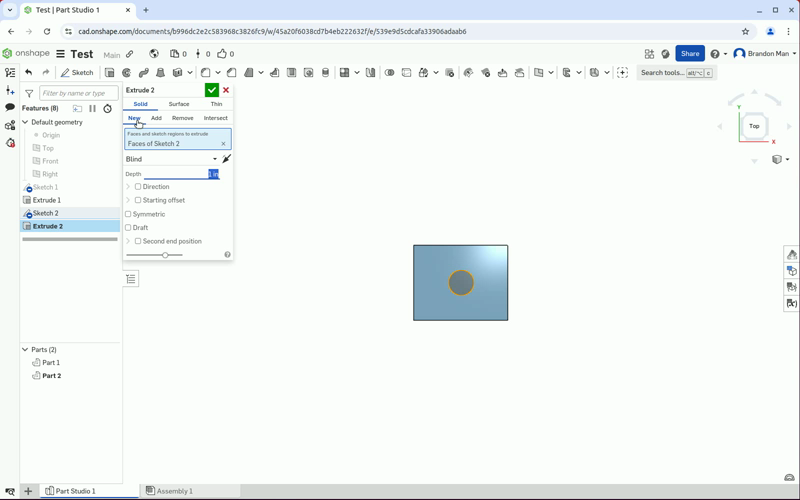
text(19.257)
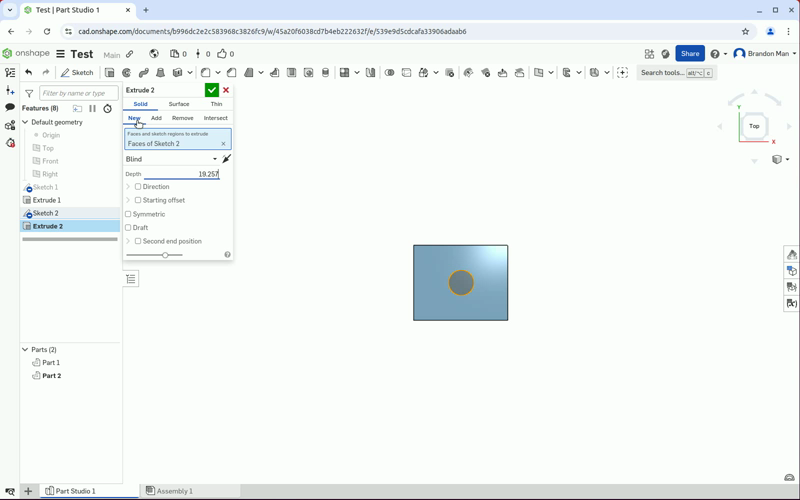
key(enter)
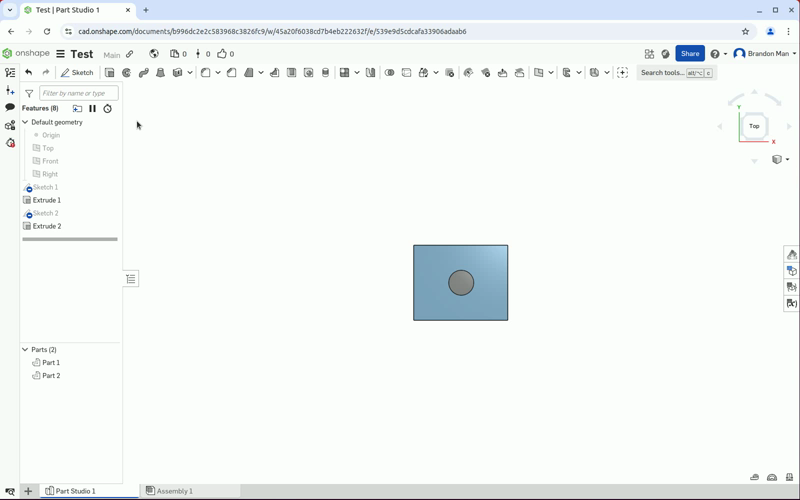
key(shift+h)
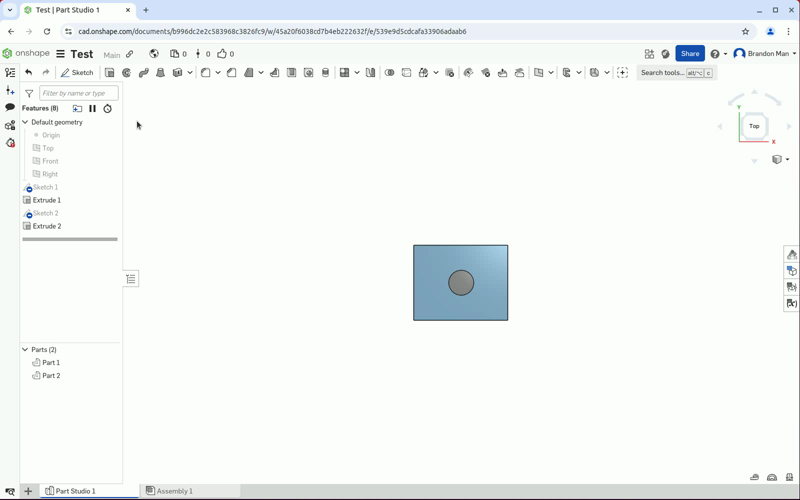
key(shift+h)
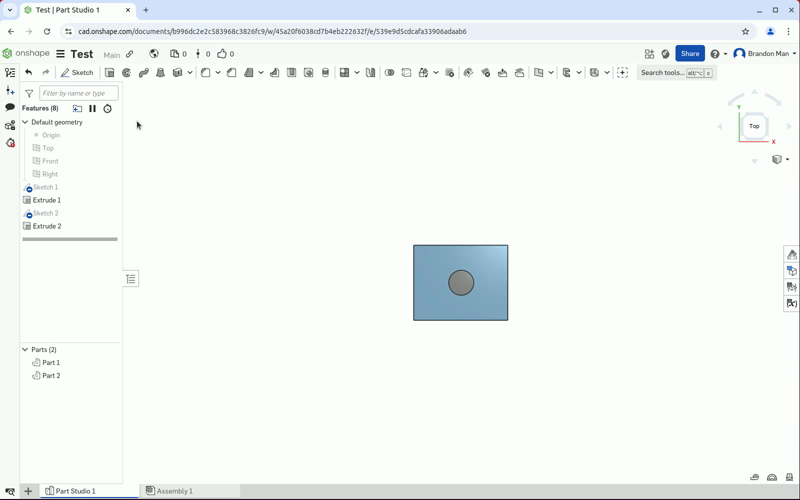
mouse_move(73, 189)
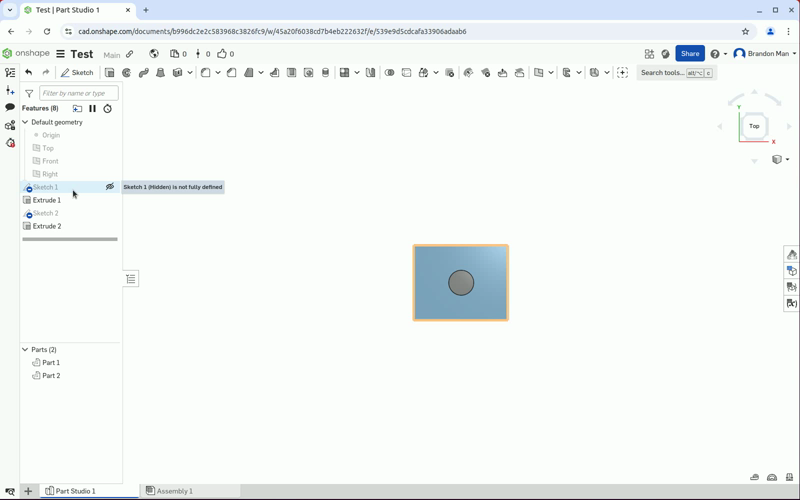
click(73, 189)
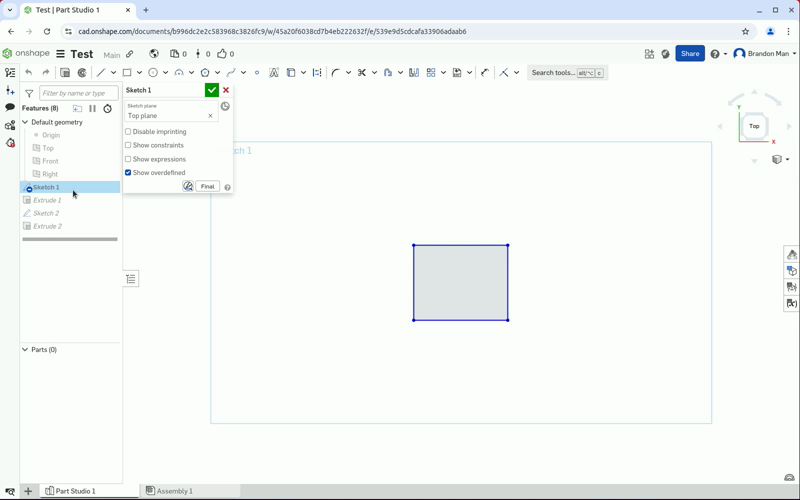
mouse_move(229, 92)
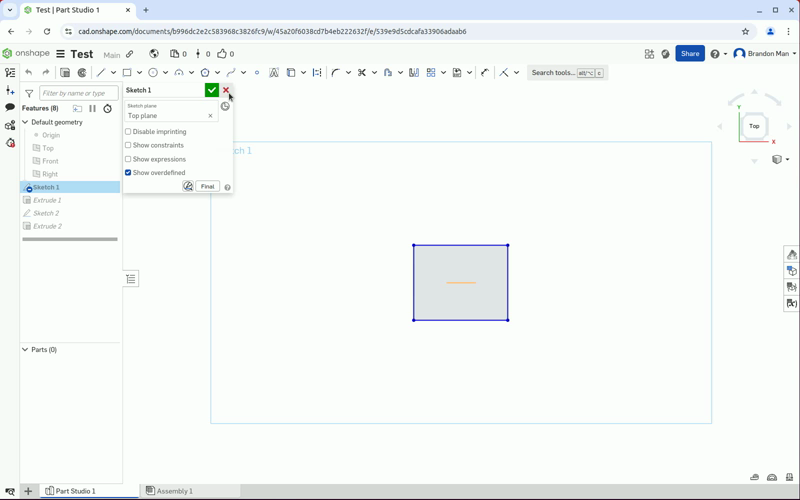
click(229, 92)
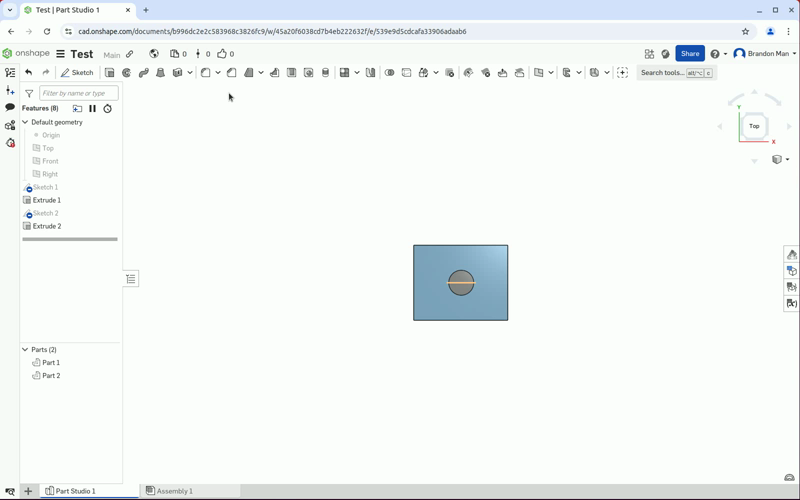
mouse_move(541, 75)
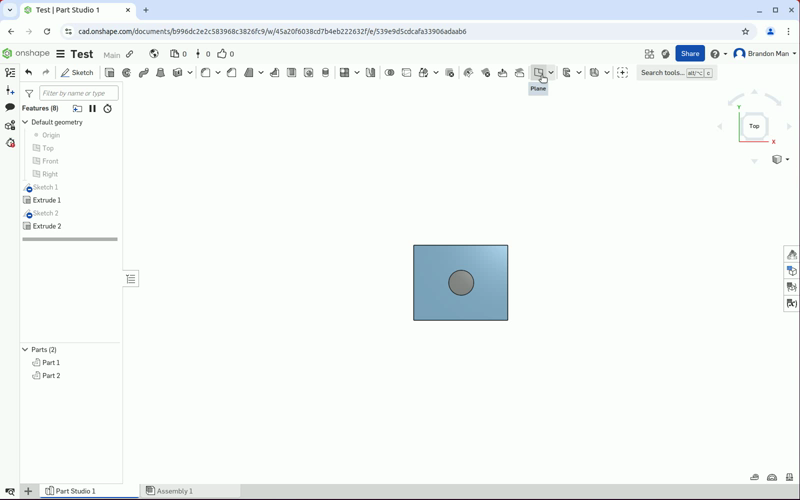
click(541, 75)
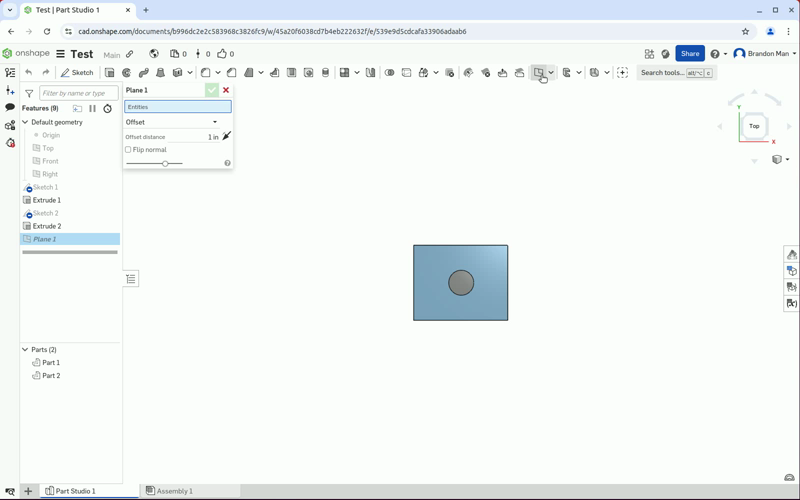
mouse_move(73, 150)
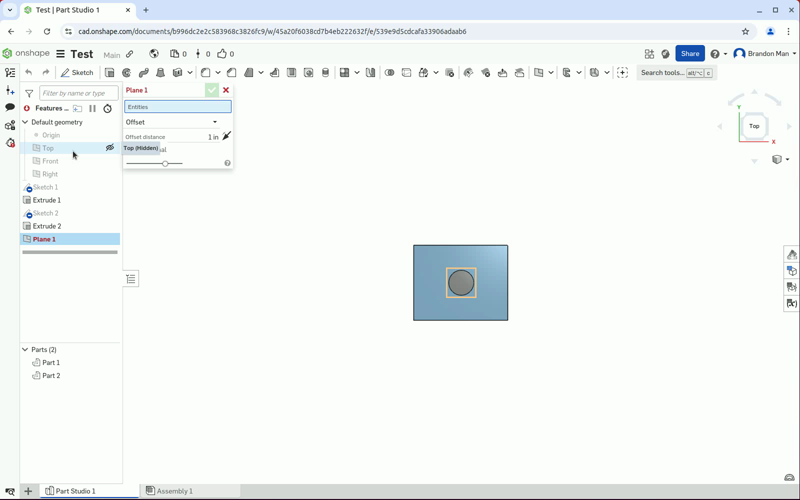
click(73, 150)
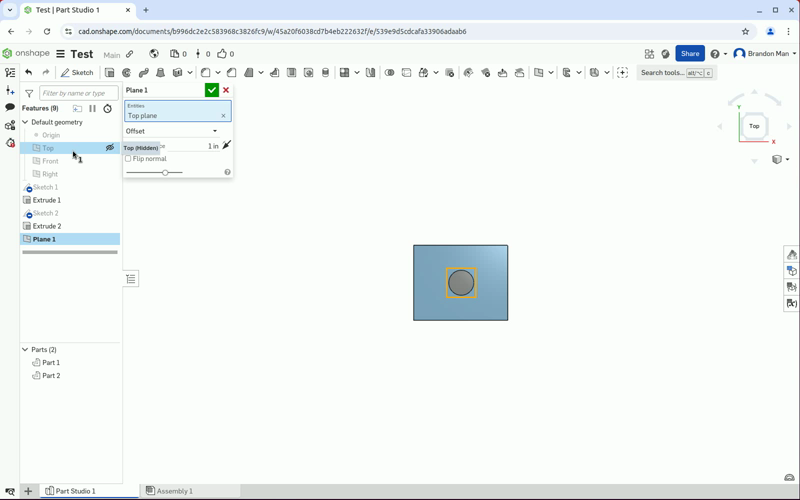
key(tab, 2)
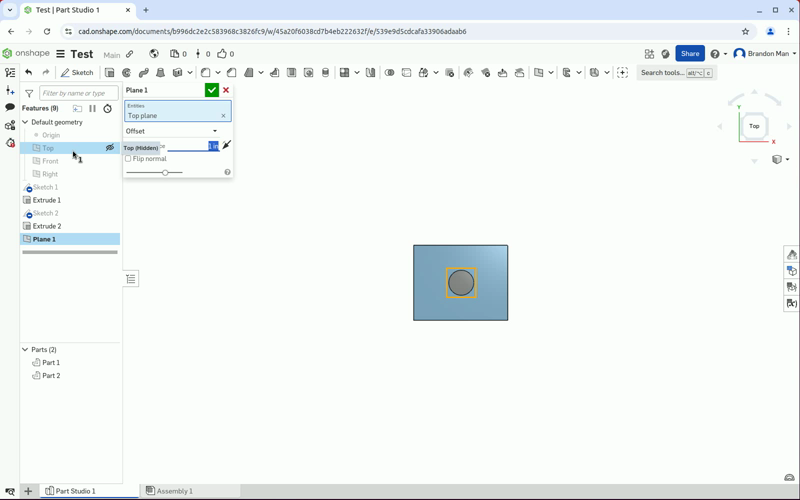
text(19.257)
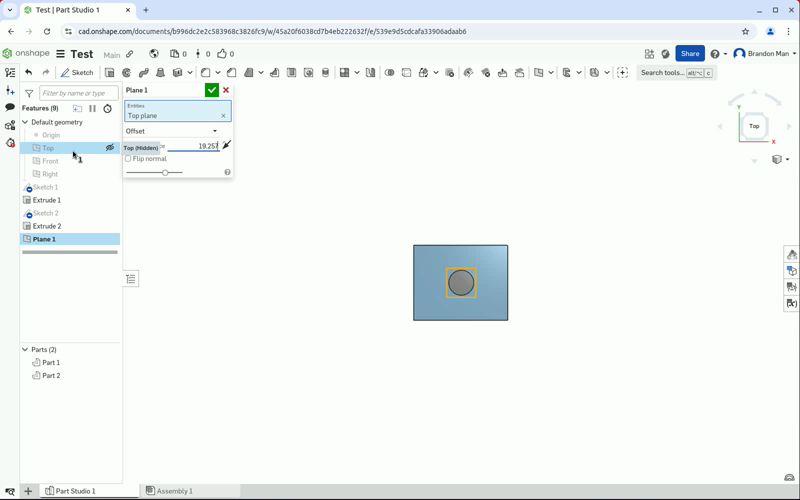
key(enter, 2)
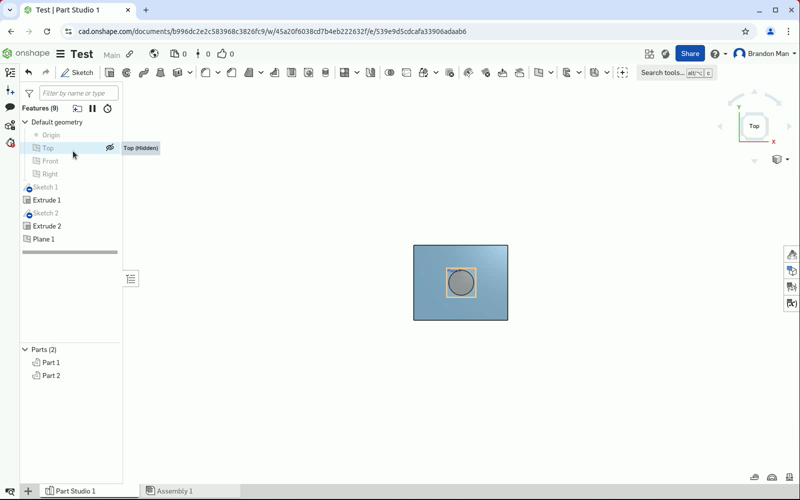
key(shift+s)
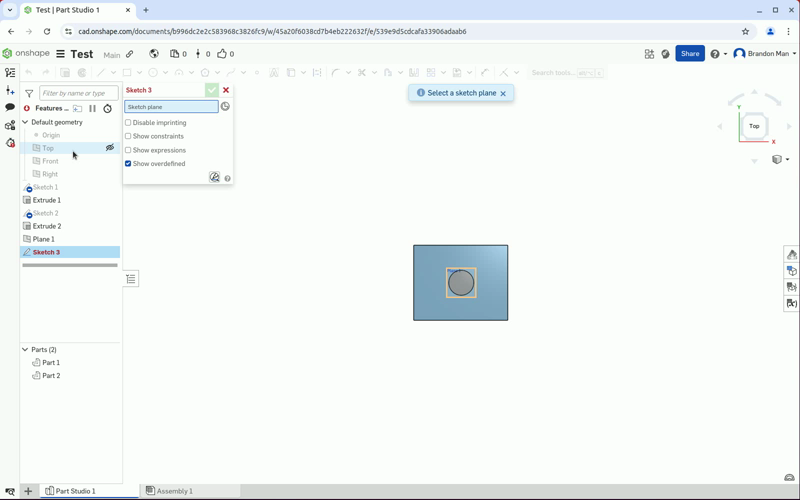
mouse_move(73, 241)
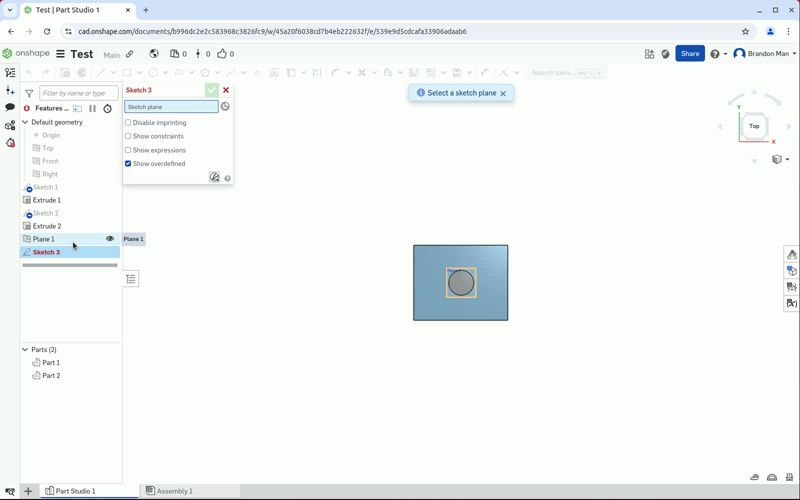
click(73, 241)
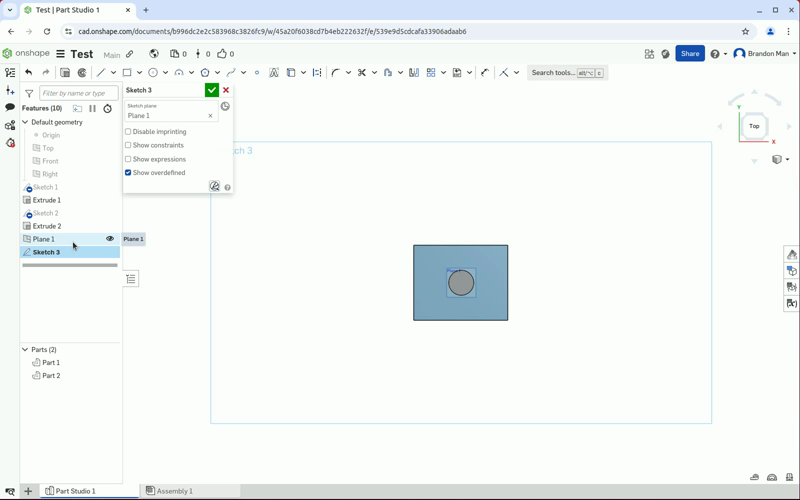
mouse_move(73, 352)
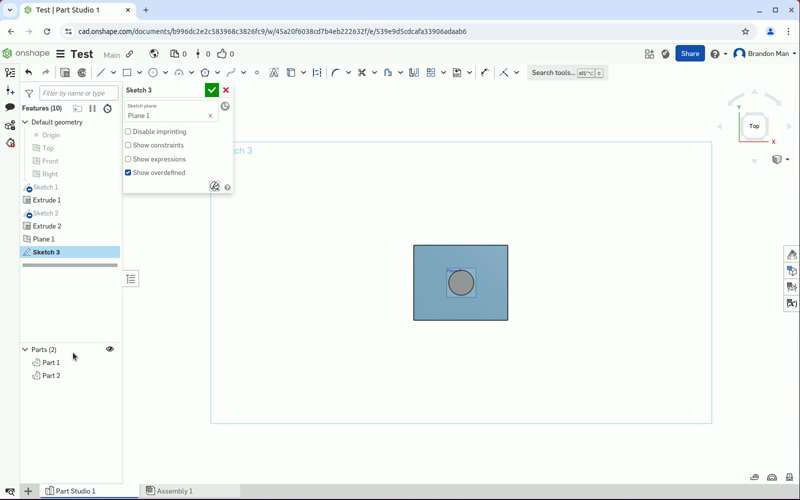
key(y)
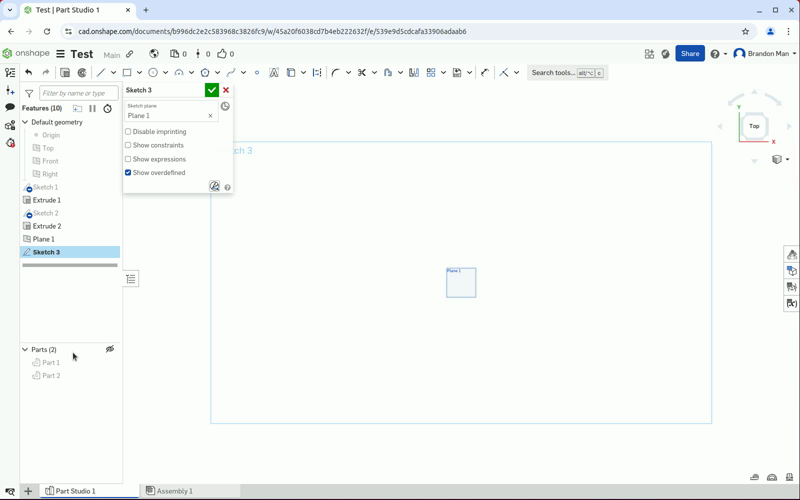
key(l)
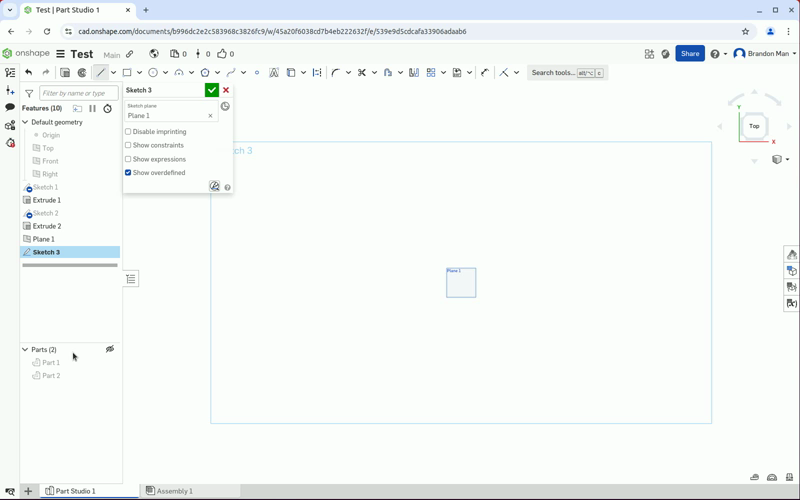
key_down(shift)
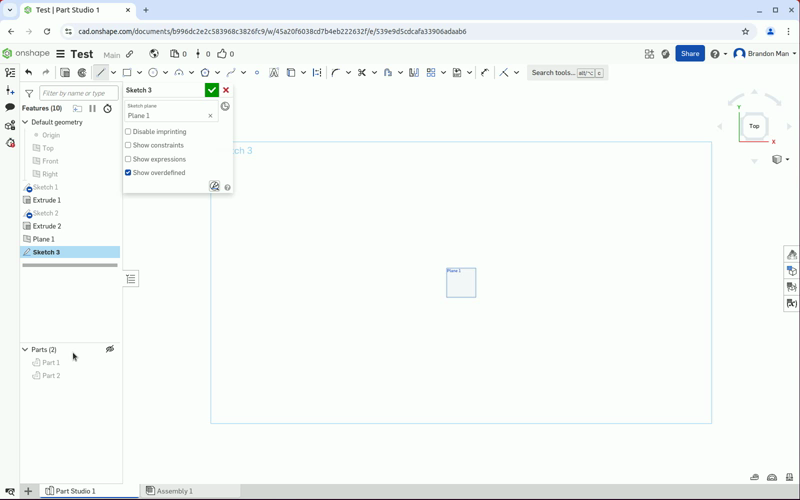
mouse_move(445, 295)
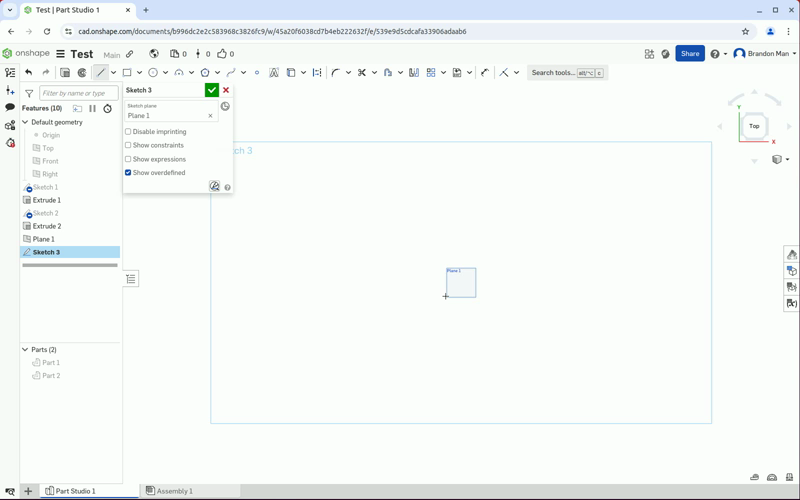
click(445, 295)
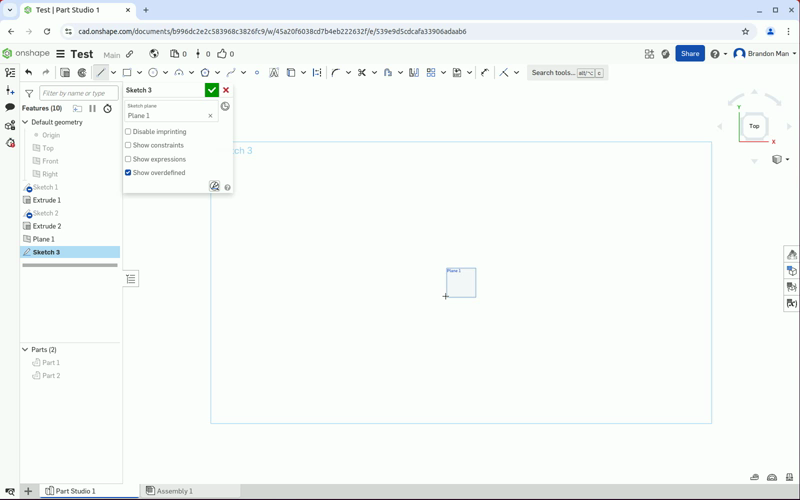
key_up(shift)
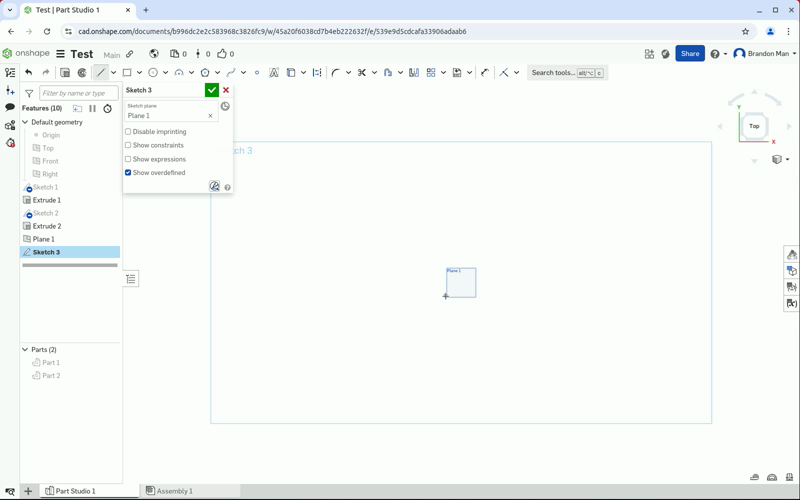
key_down(shift)
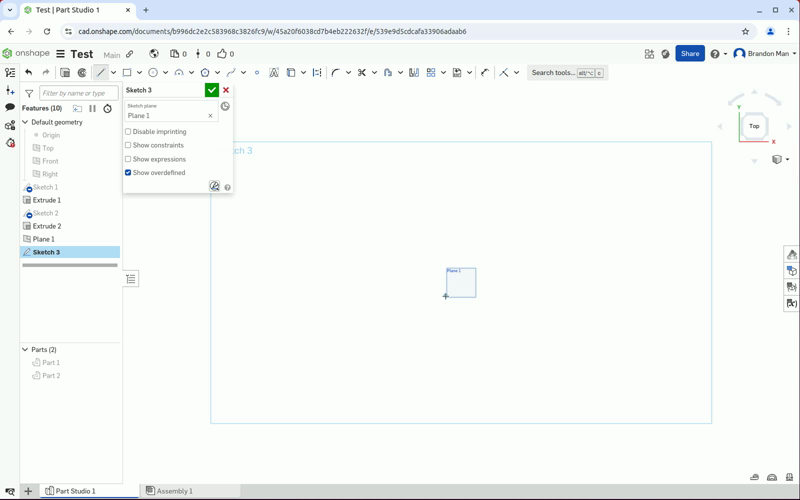
mouse_move(551, 295)
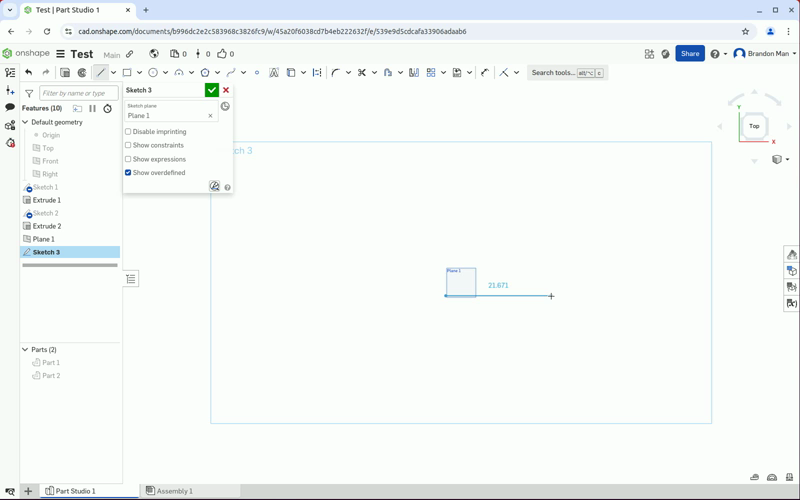
click(551, 295)
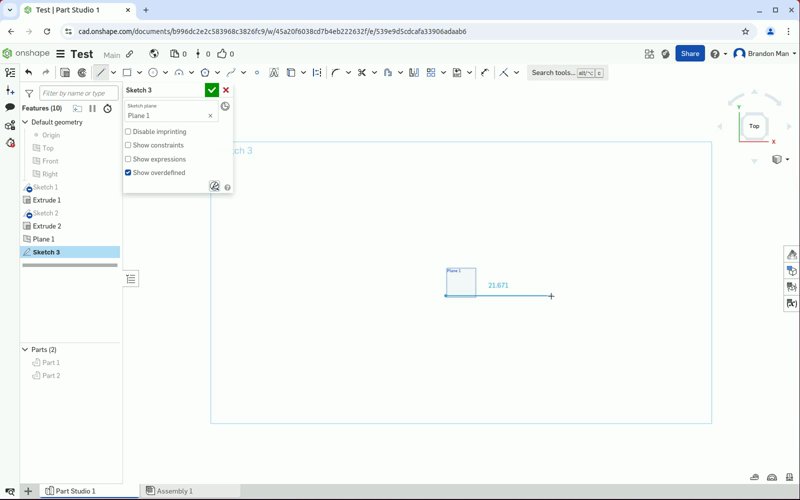
key_up(shift)
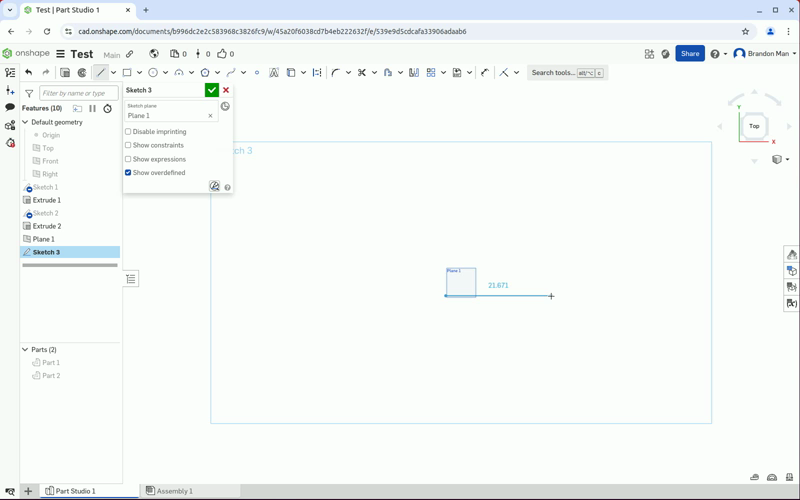
key_down(shift)
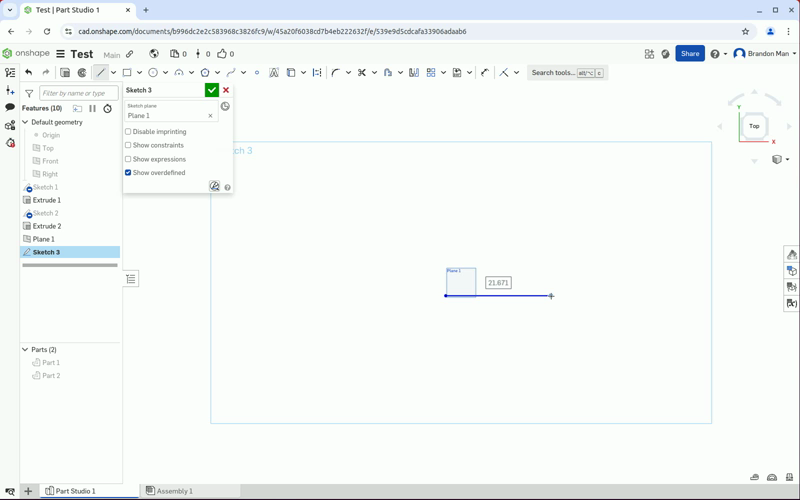
mouse_move(581, 295)
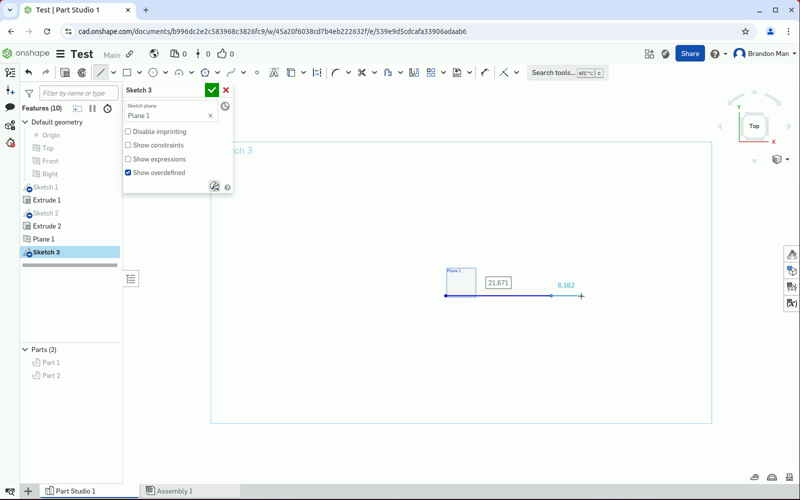
mouse_move(551, 269)
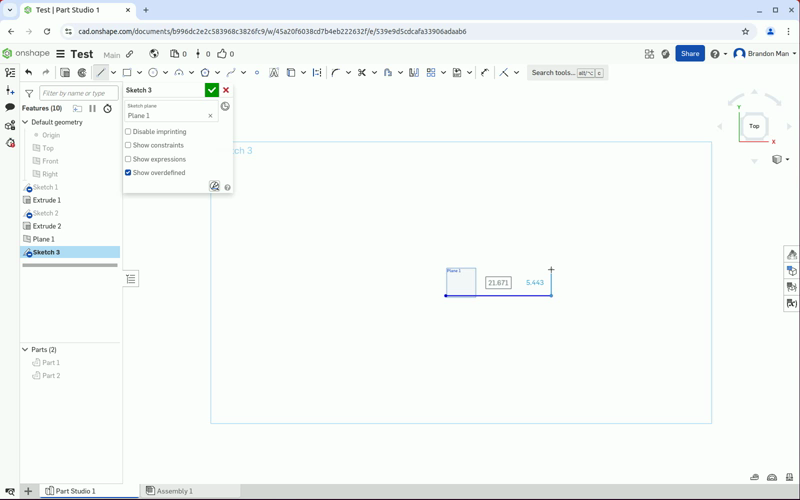
click(551, 269)
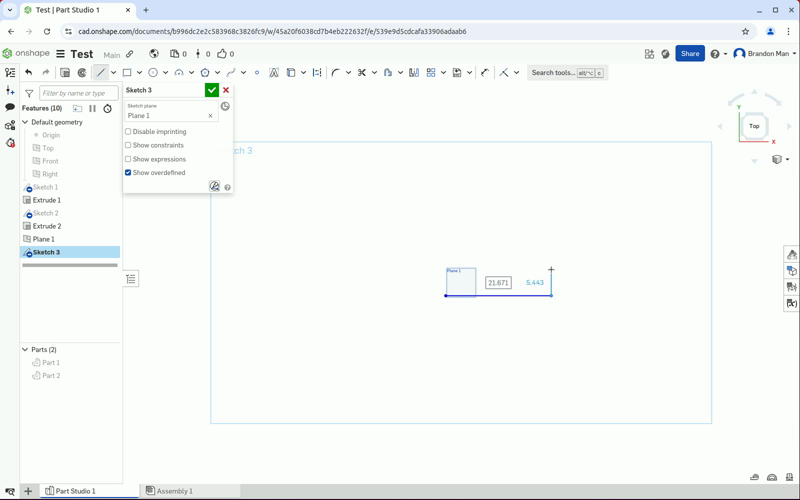
key_up(shift)
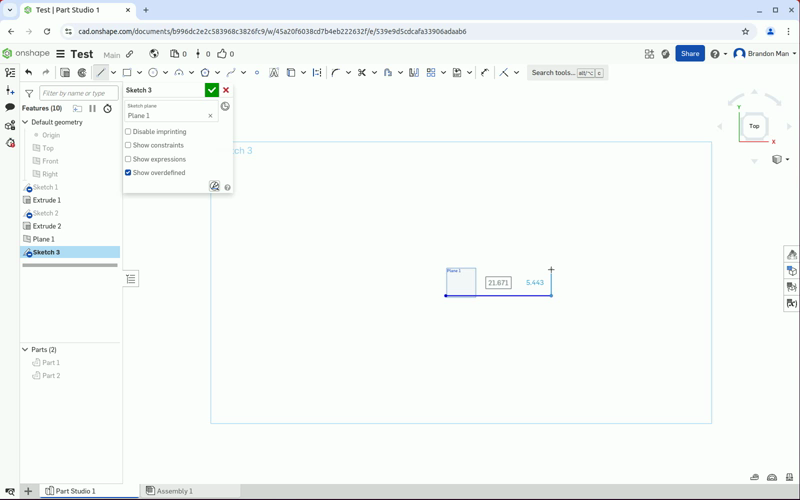
key_down(shift)
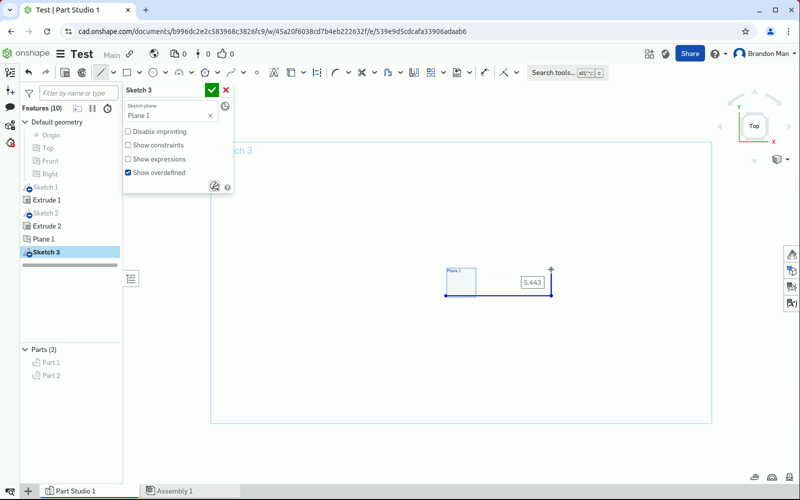
mouse_move(445, 269)
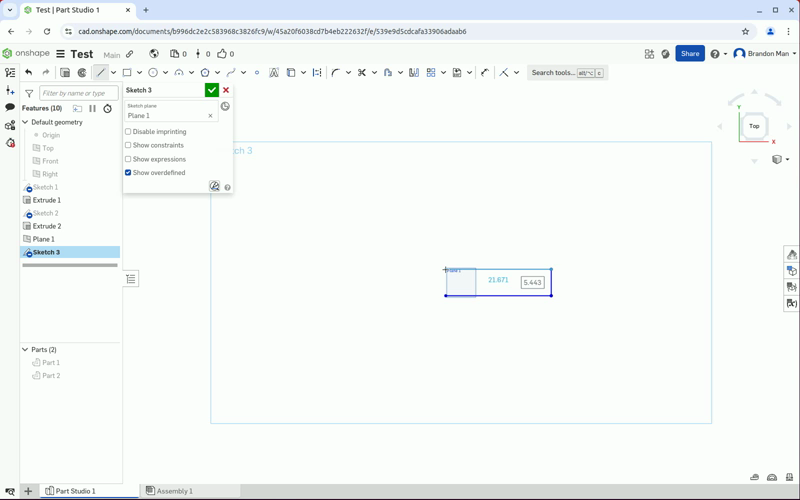
click(445, 269)
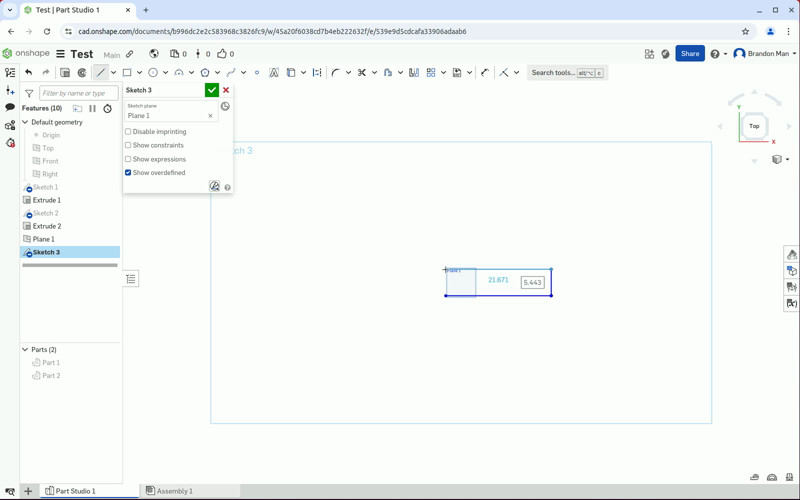
key_up(shift)
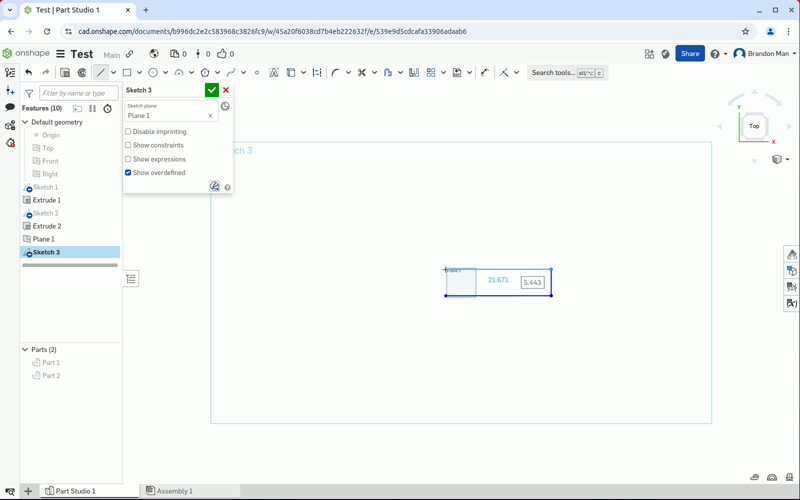
mouse_move(475, 269)
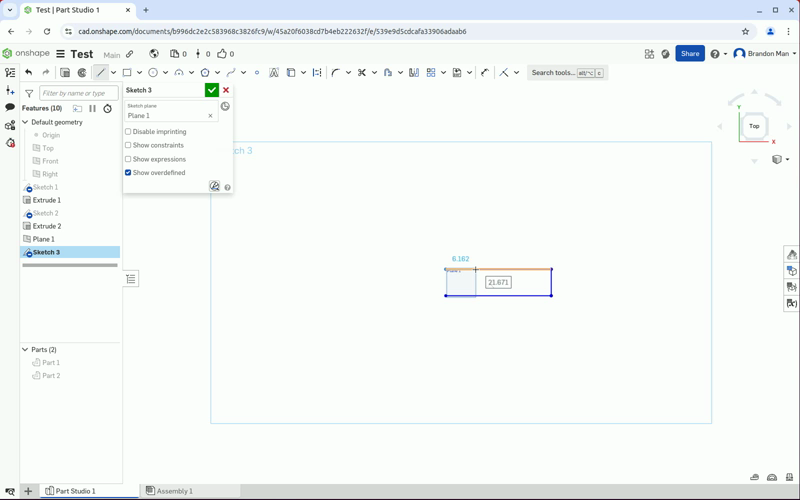
key_down(shift)
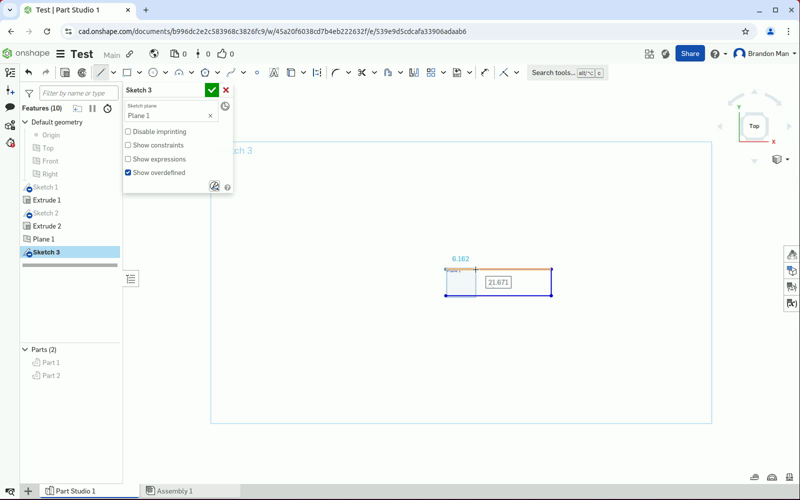
mouse_move(445, 295)
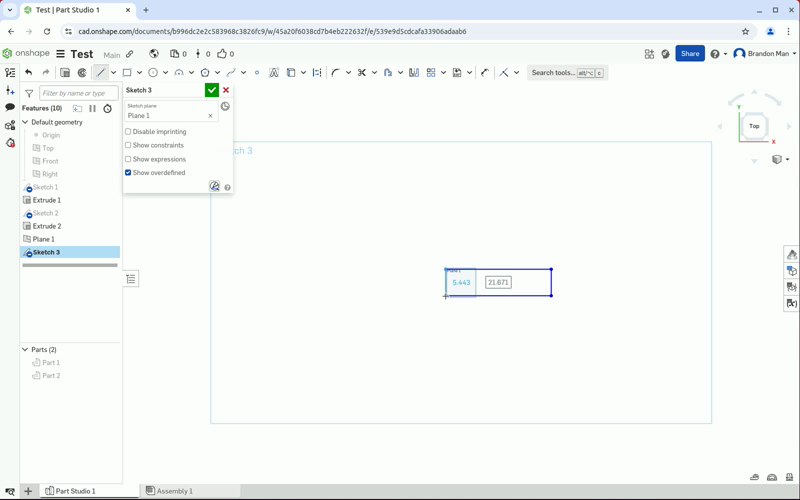
key_up(shift)
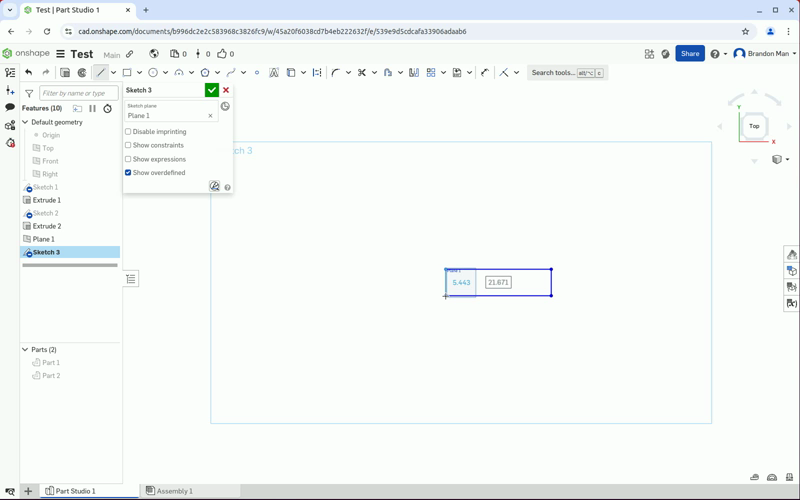
click(445, 295)
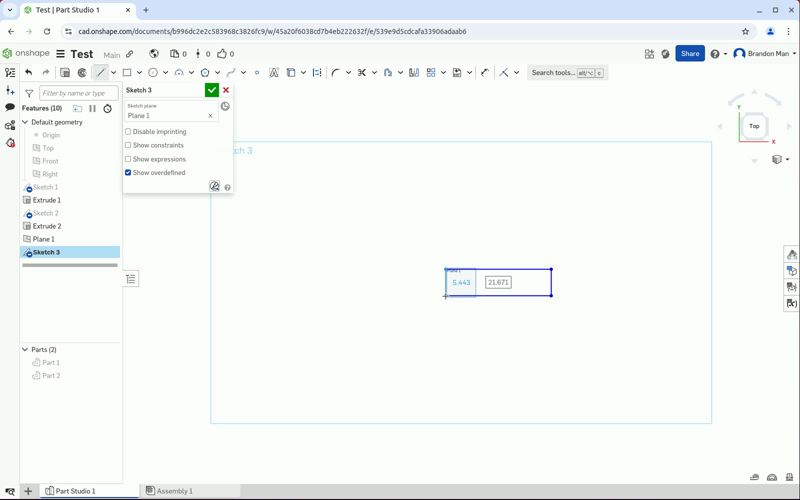
key(esc)
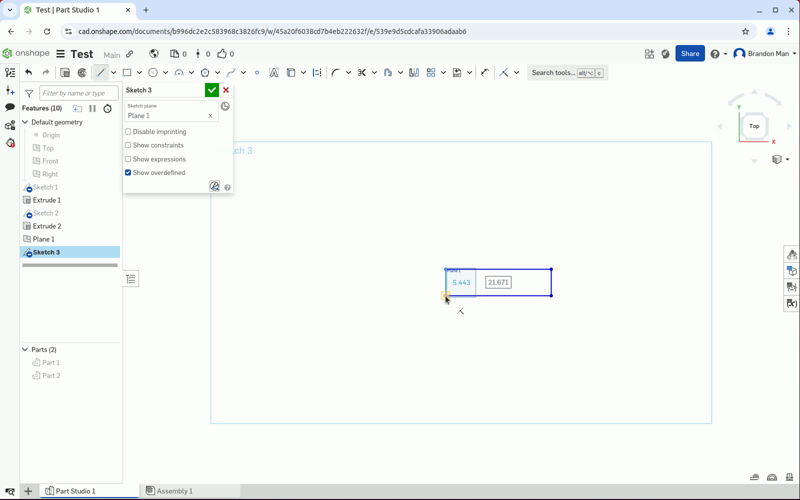
key(c)
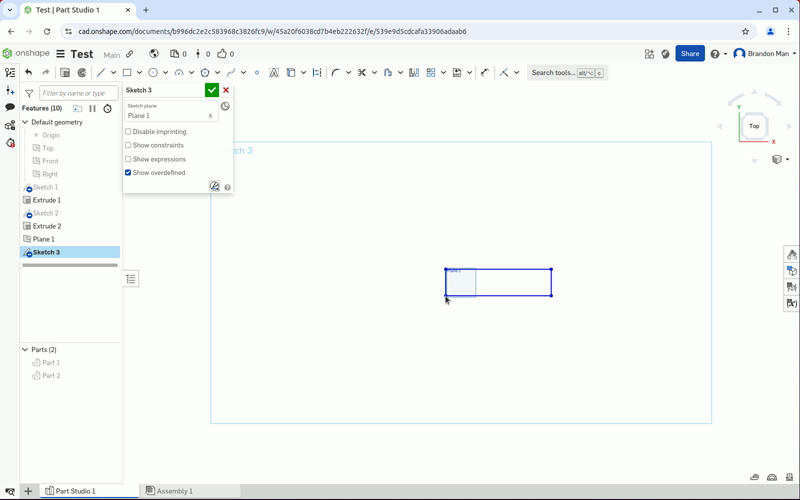
key_down(shift)
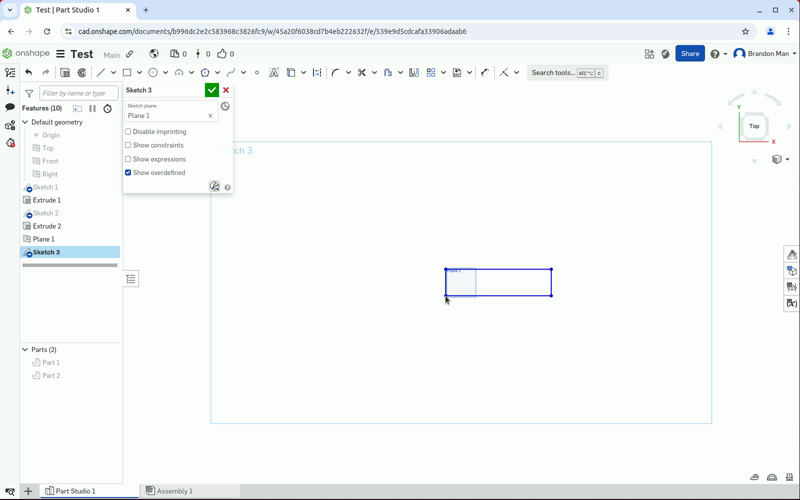
mouse_move(459, 282)
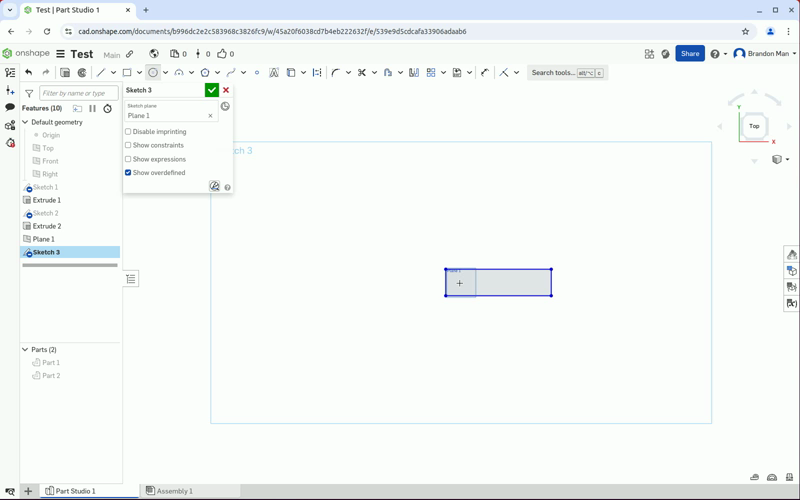
click(459, 282)
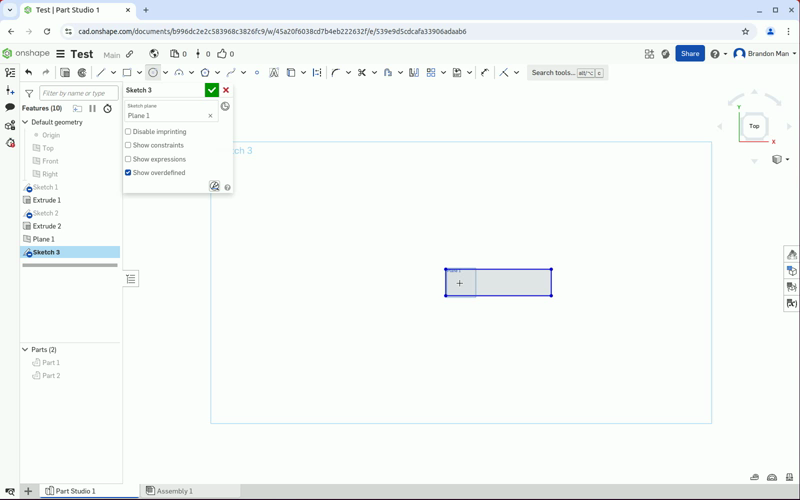
key_up(shift)
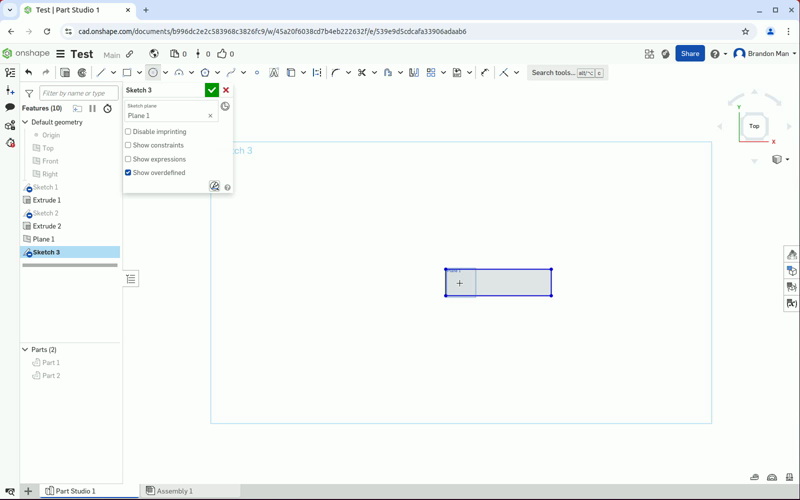
mouse_move(472, 282)
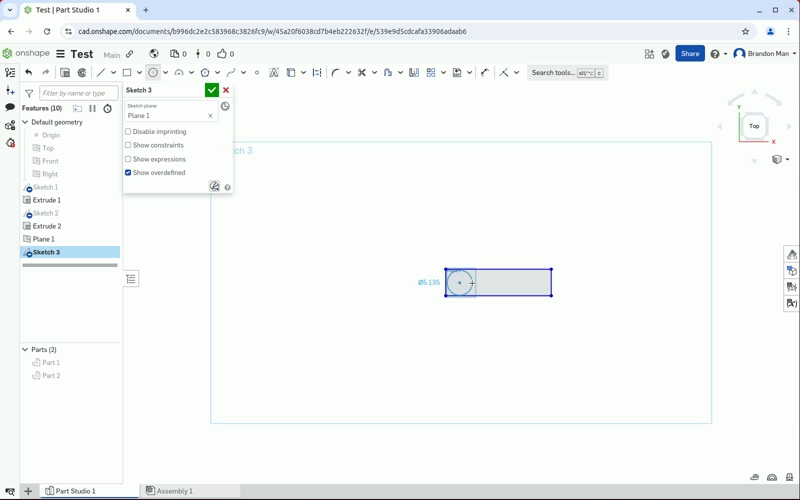
click(472, 282)
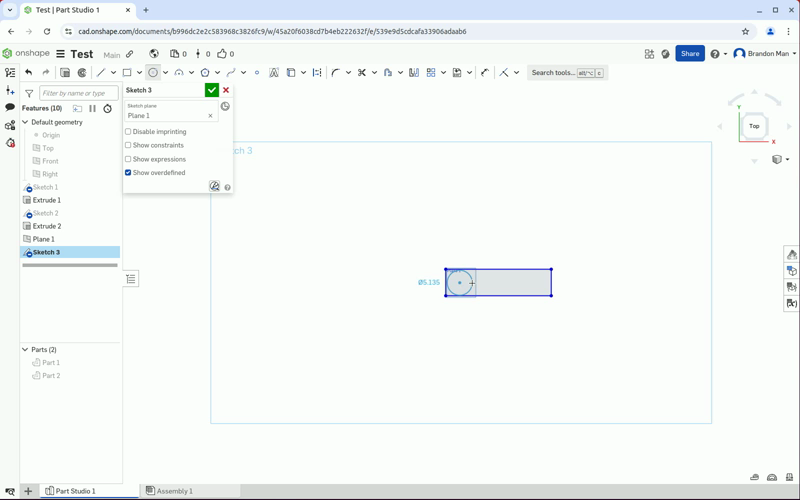
key(esc)
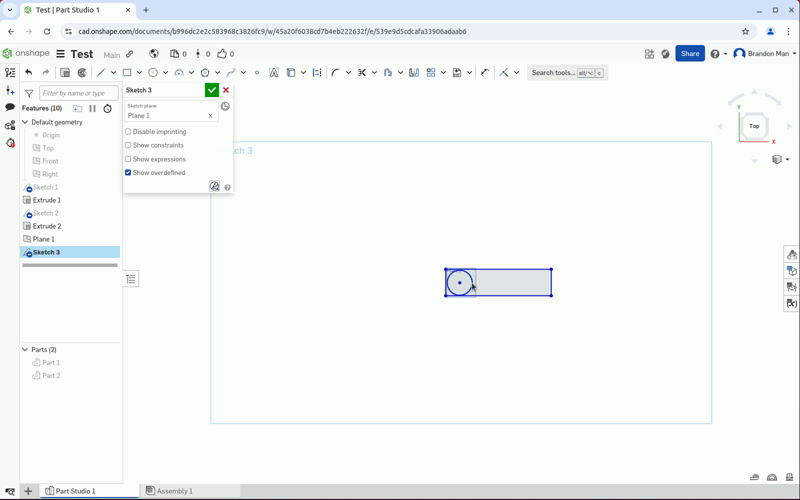
mouse_move(483, 271)
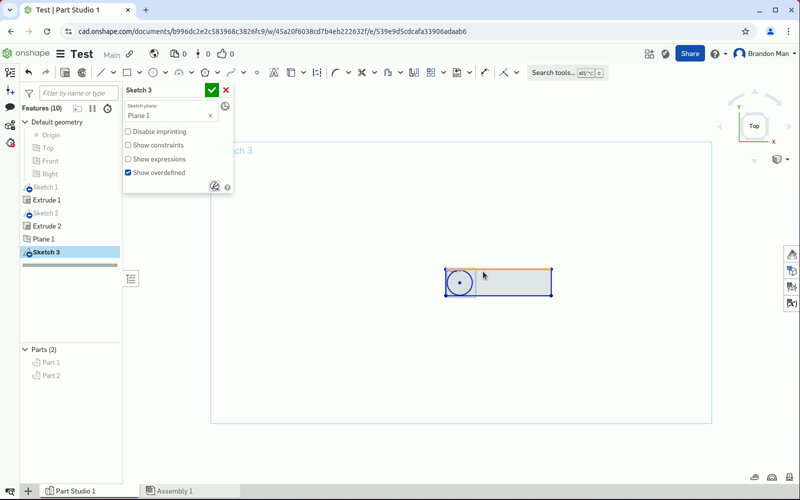
click(483, 271)
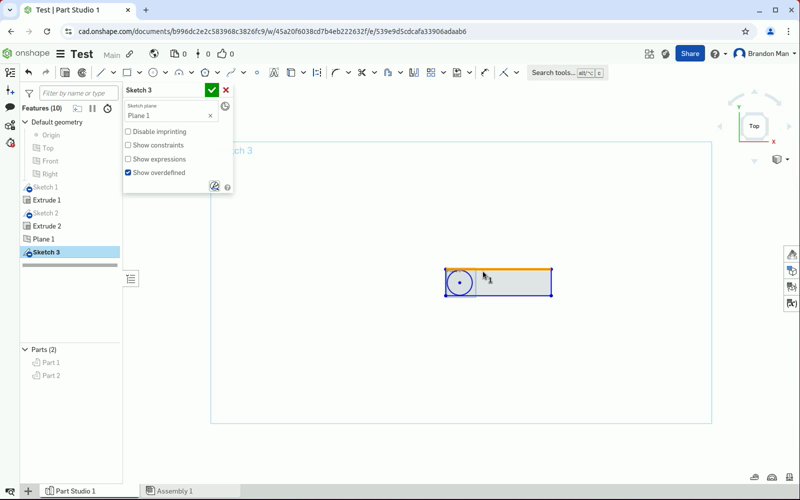
mouse_move(73, 352)
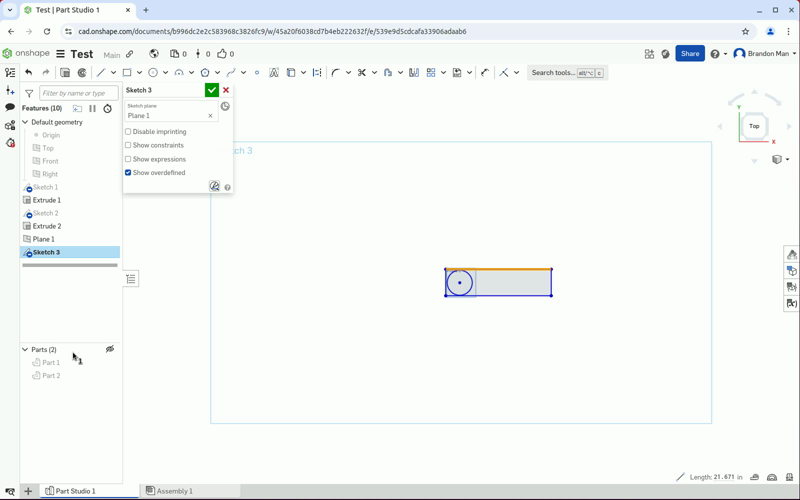
key(shift+y)
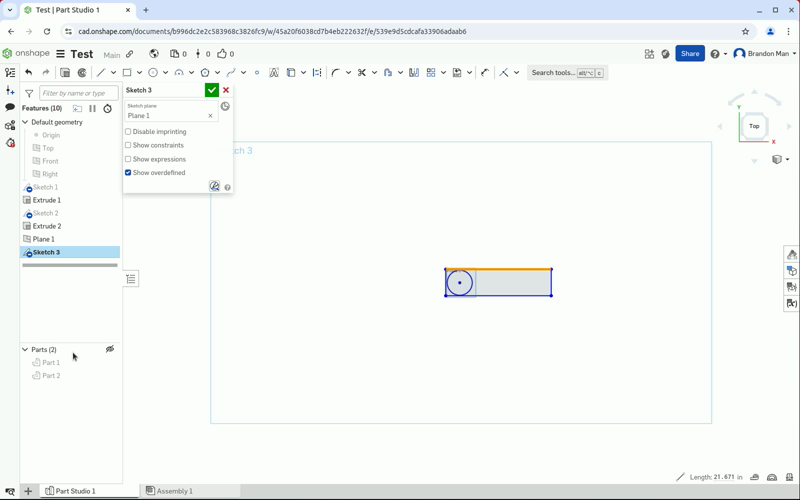
key(shift+e)
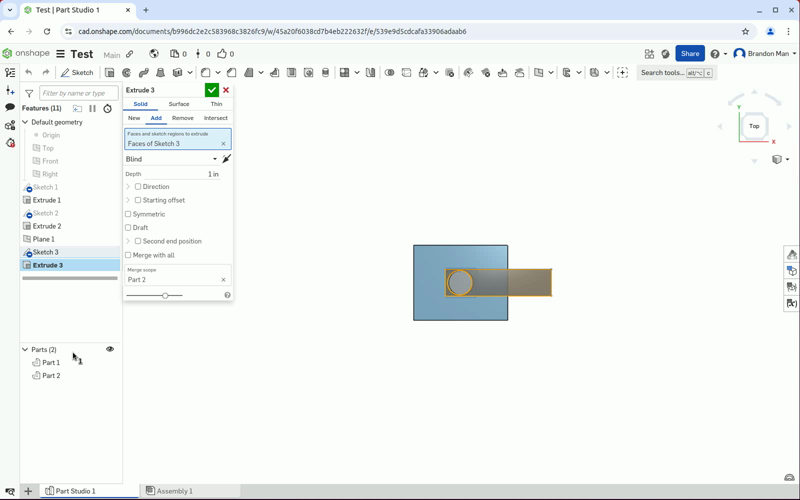
mouse_move(143, 106)
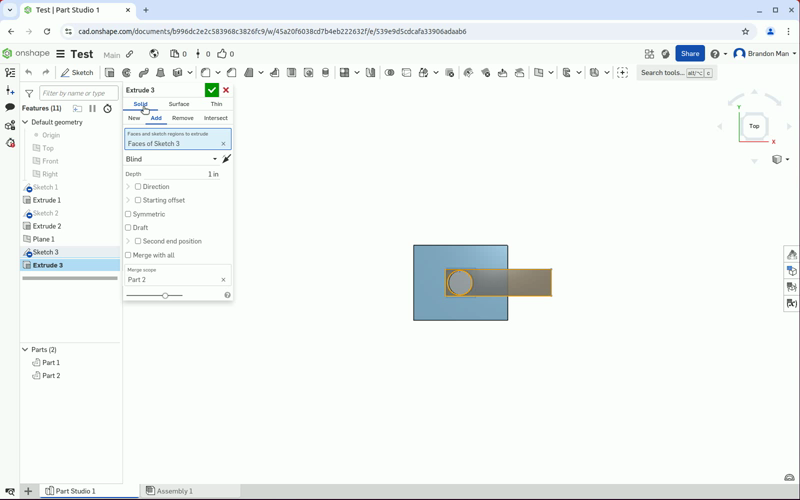
click(143, 106)
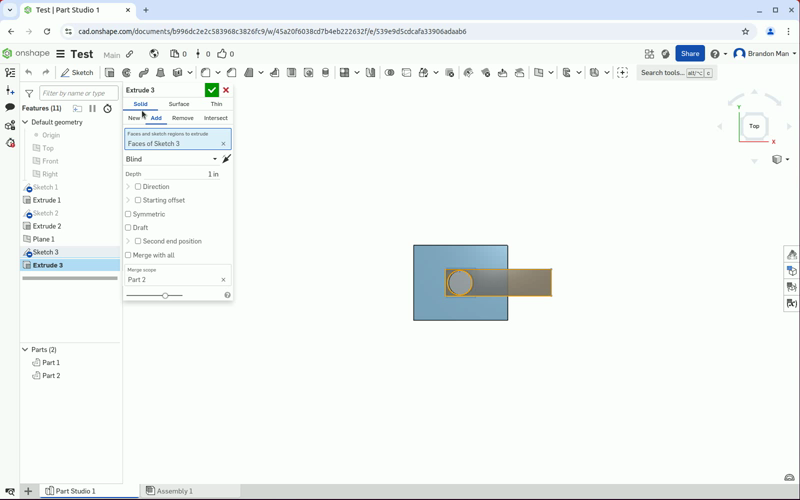
mouse_move(137, 120)
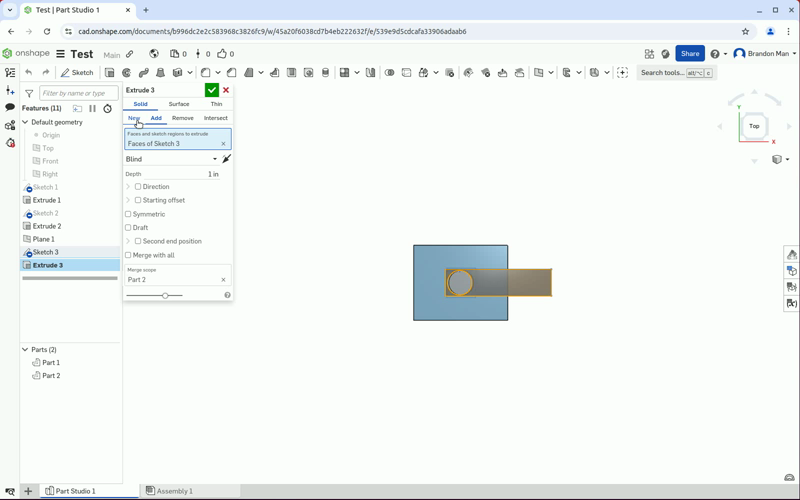
click(137, 120)
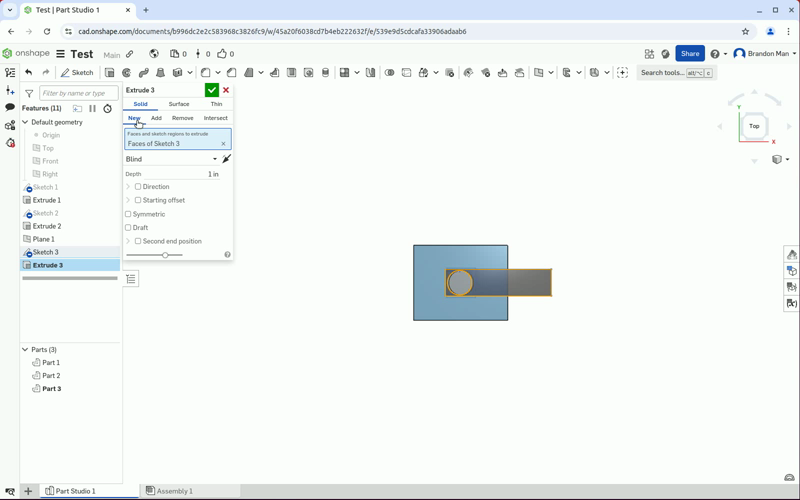
key(tab, 4)
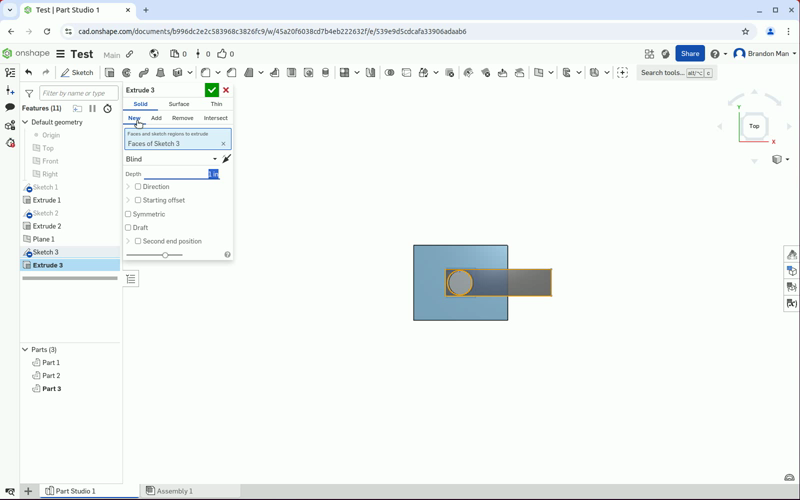
text(3.851)
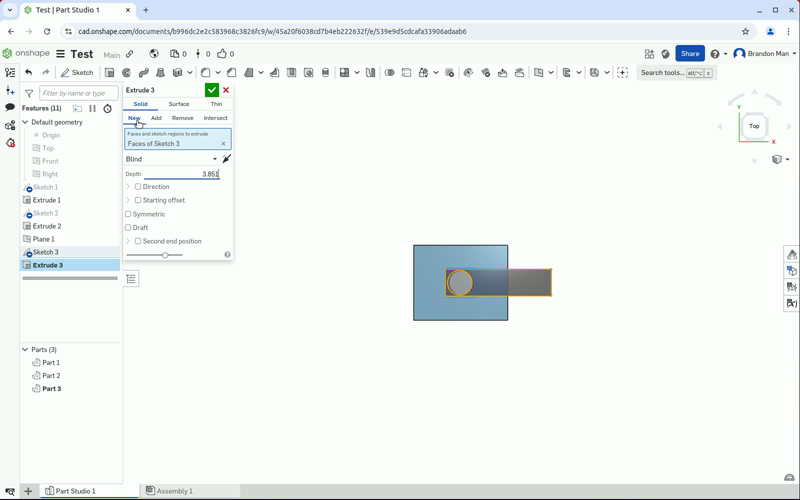
key(enter)
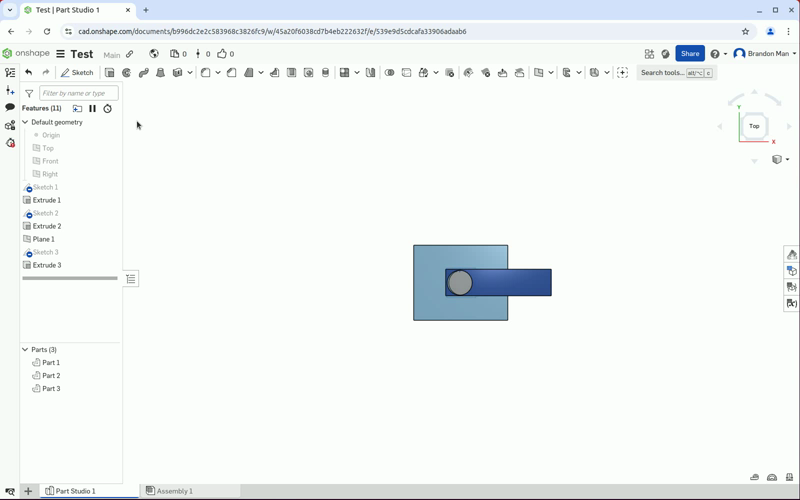
key(shift+h)
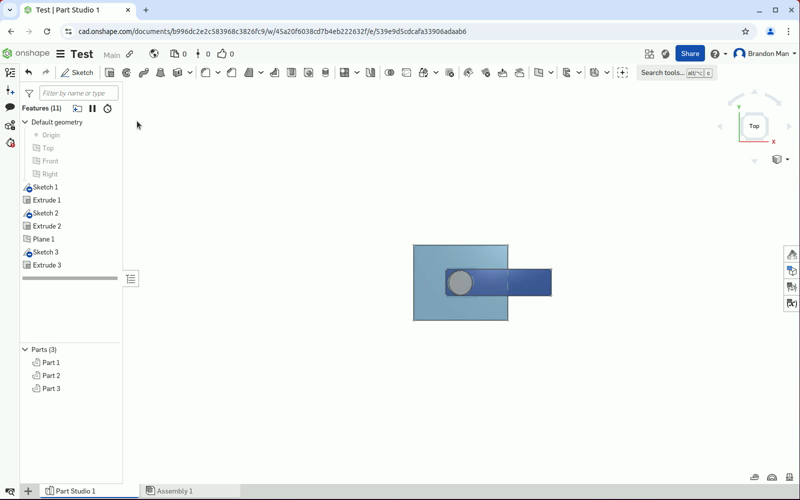
key(shift+h)
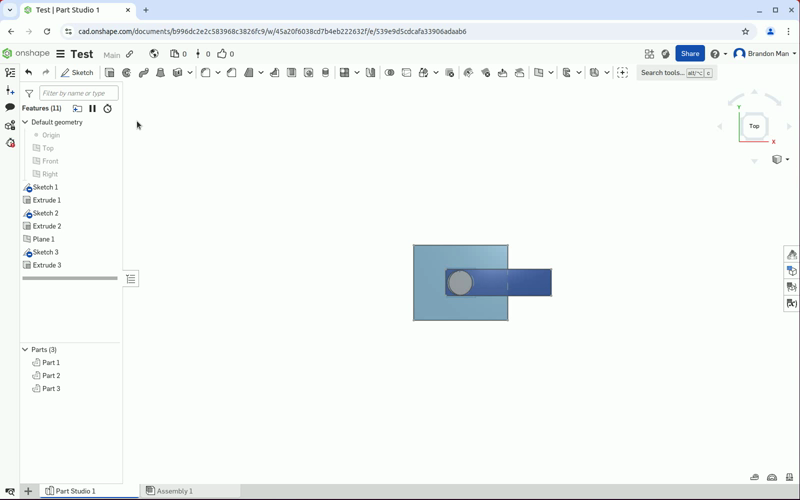
key(shift+7)
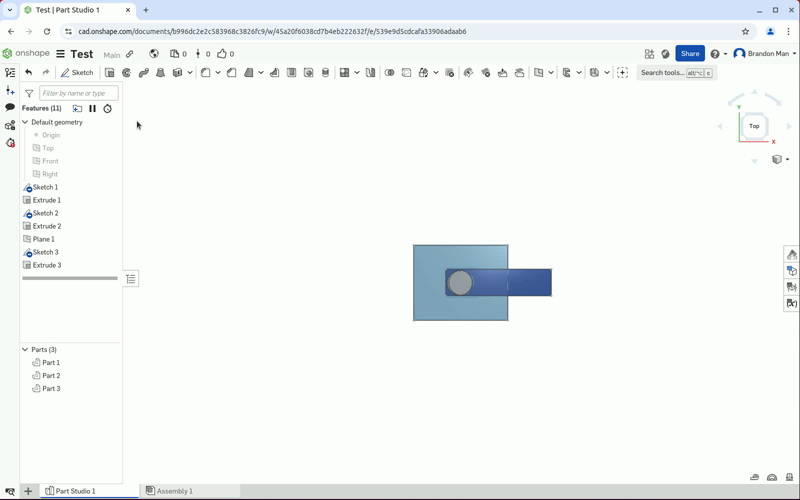
key(up, 3)
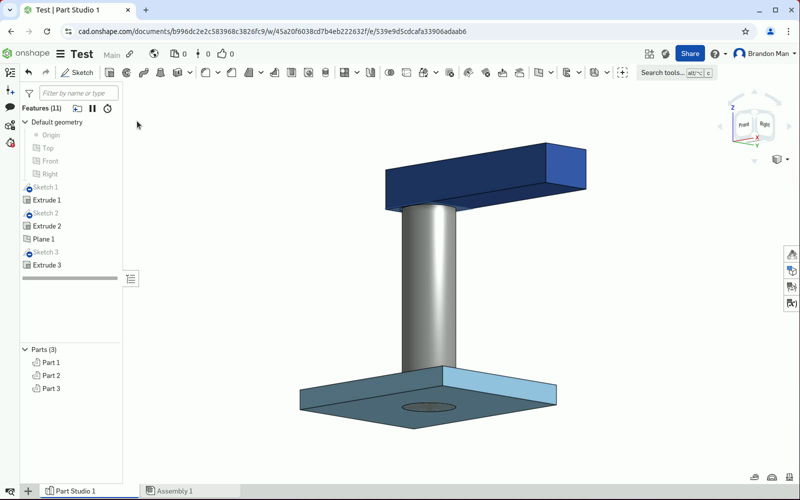
key(left, 3)
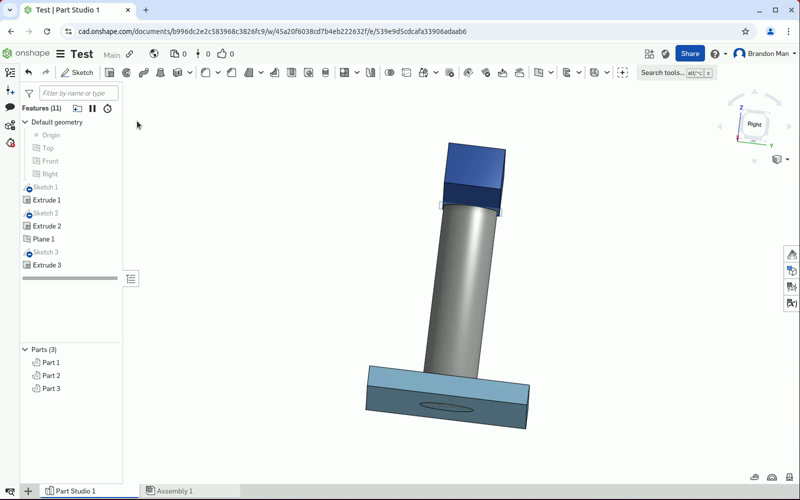
key(right, 3)
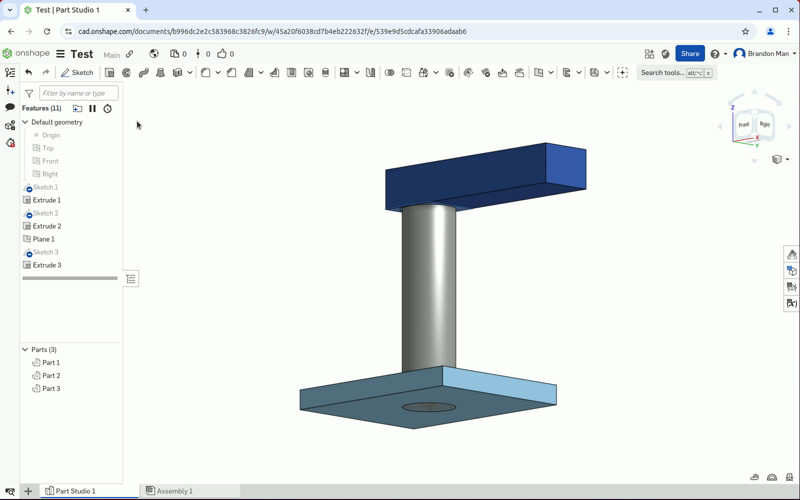
key(down, 3)
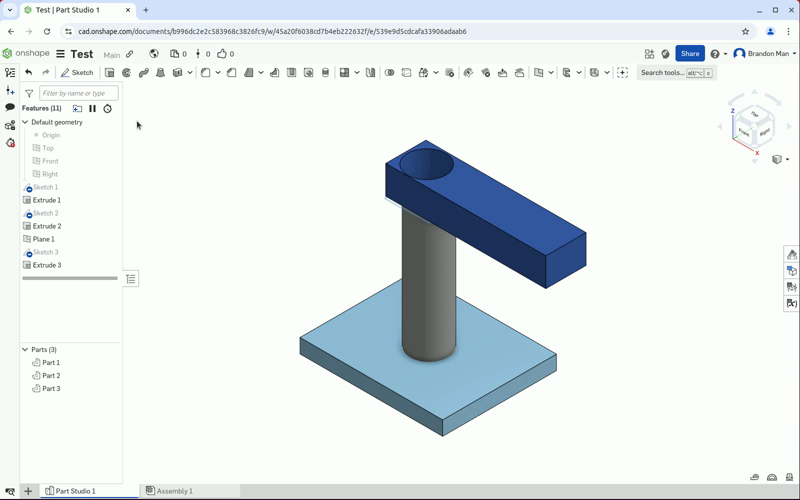
mouse_move(73, 189)
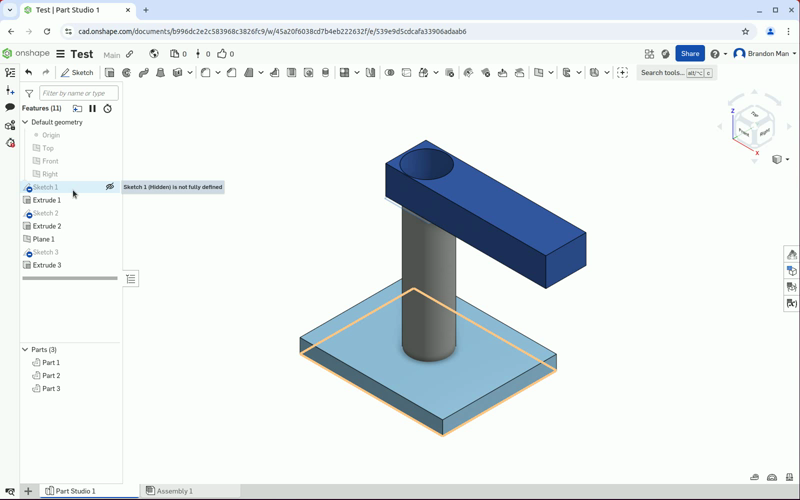
click(73, 189)